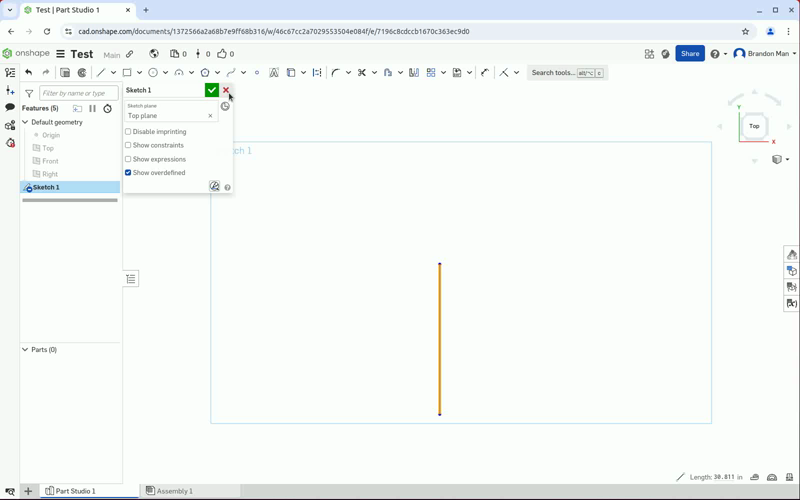
key(shift+h)
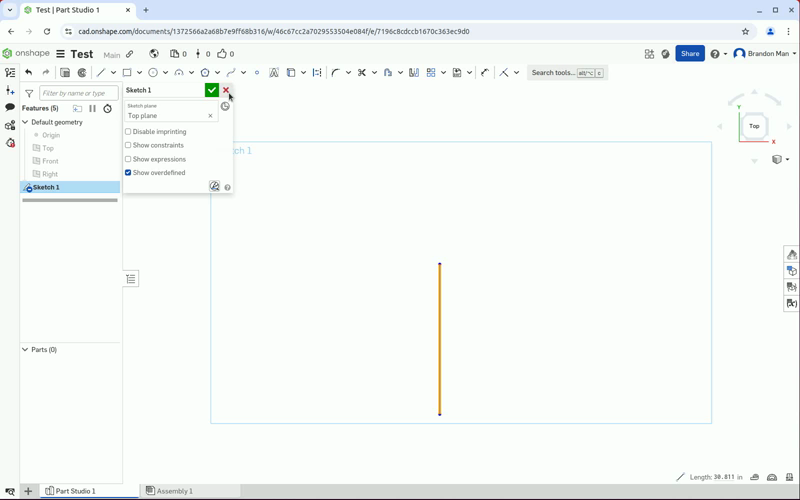
key(shift+s)
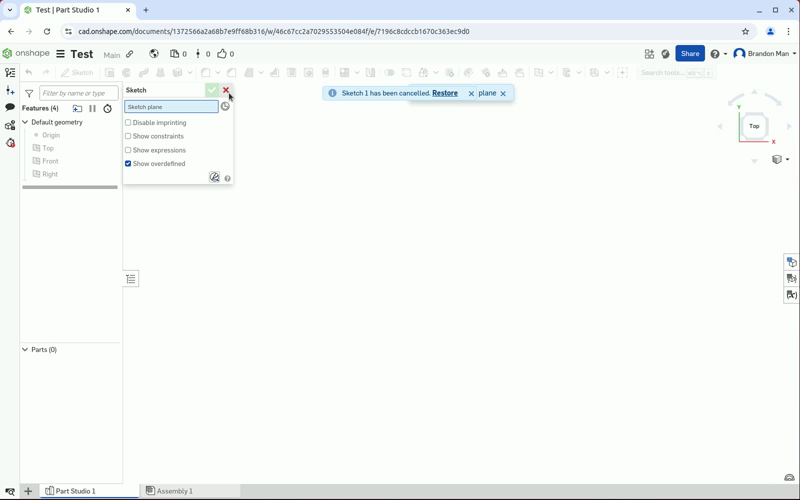
mouse_move(73, 150)
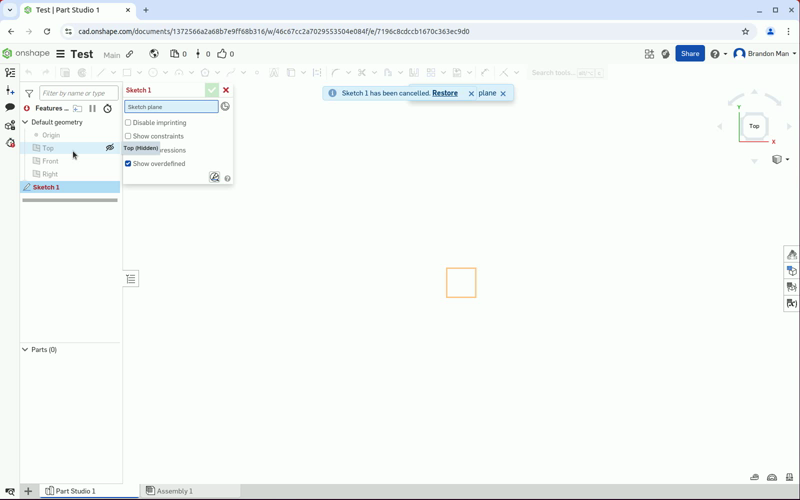
click(73, 150)
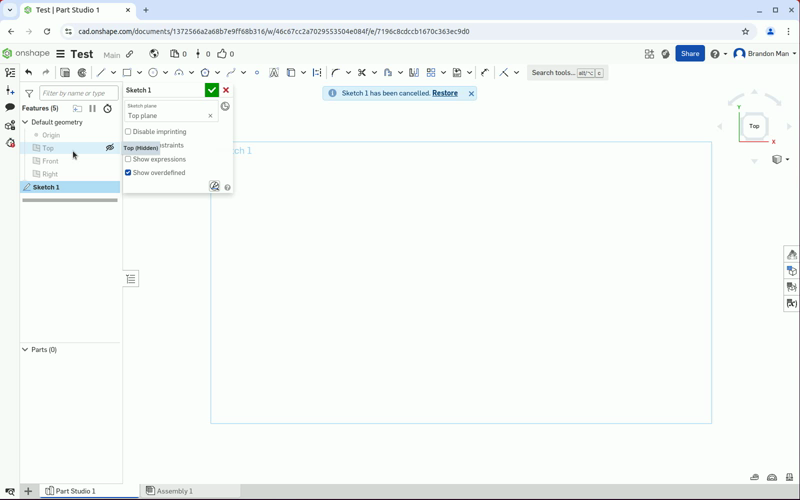
mouse_move(73, 352)
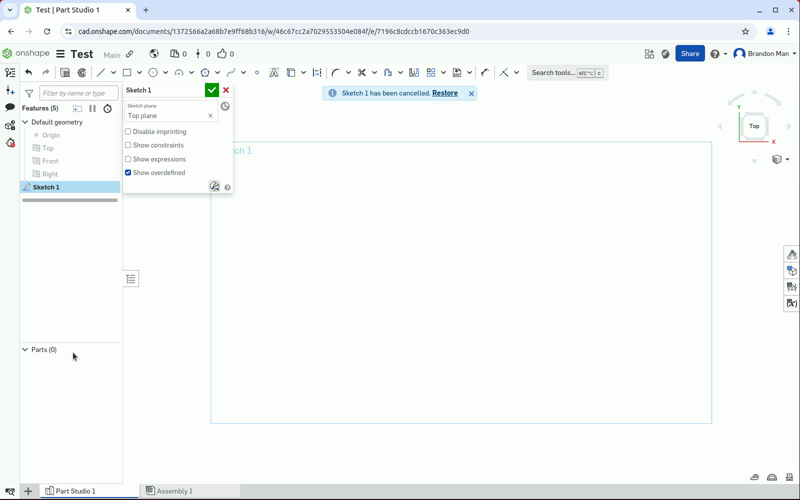
key(y)
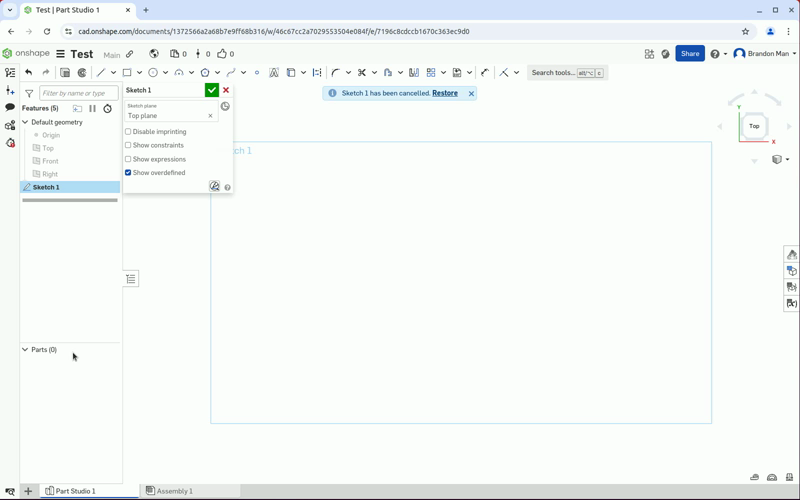
key(l)
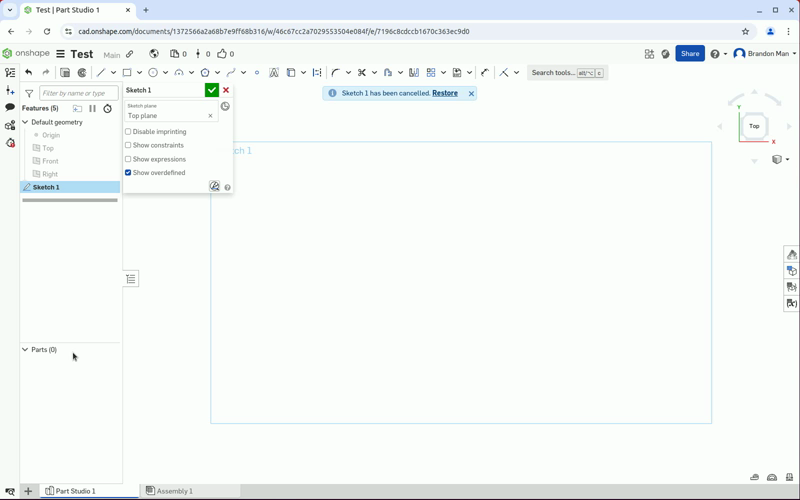
key_down(shift)
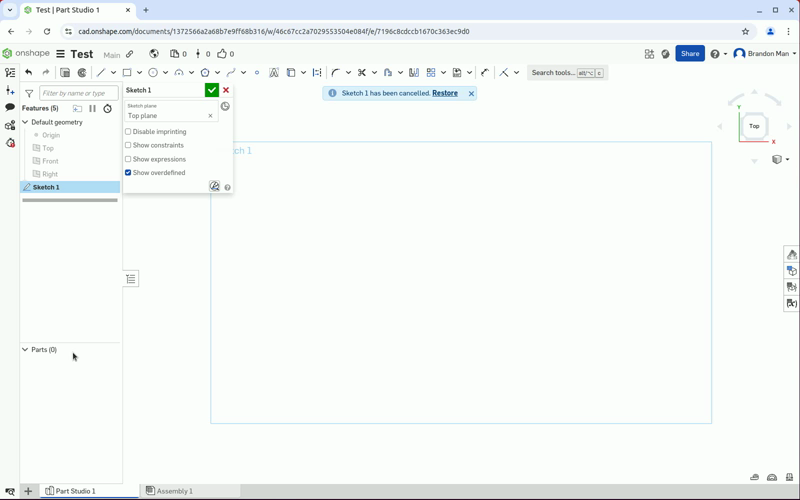
mouse_move(460, 282)
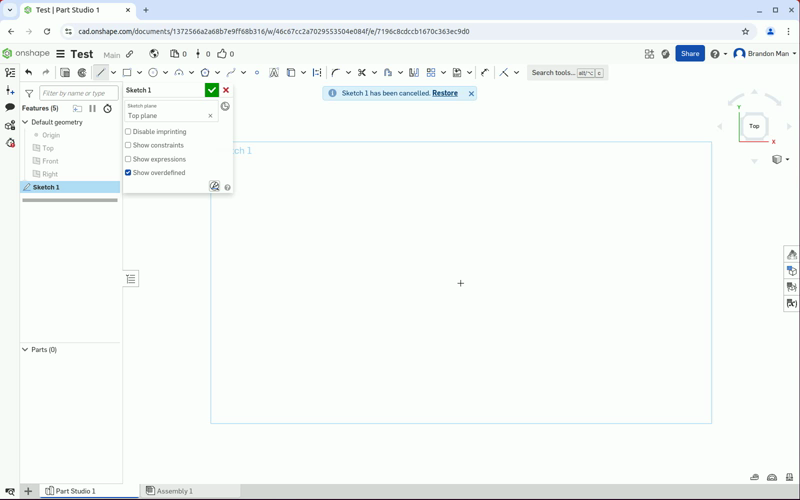
click(460, 282)
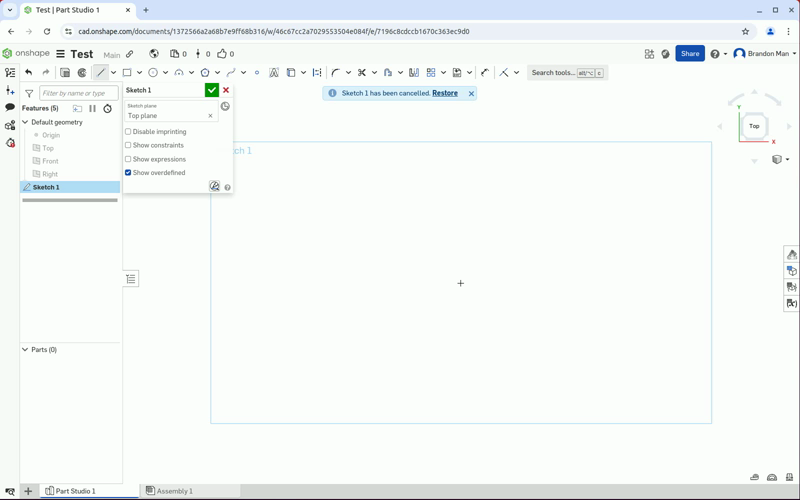
key_up(shift)
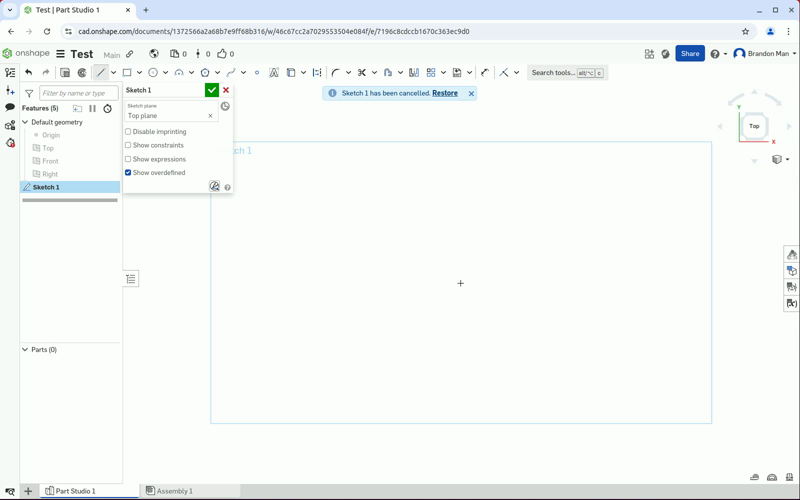
key_down(shift)
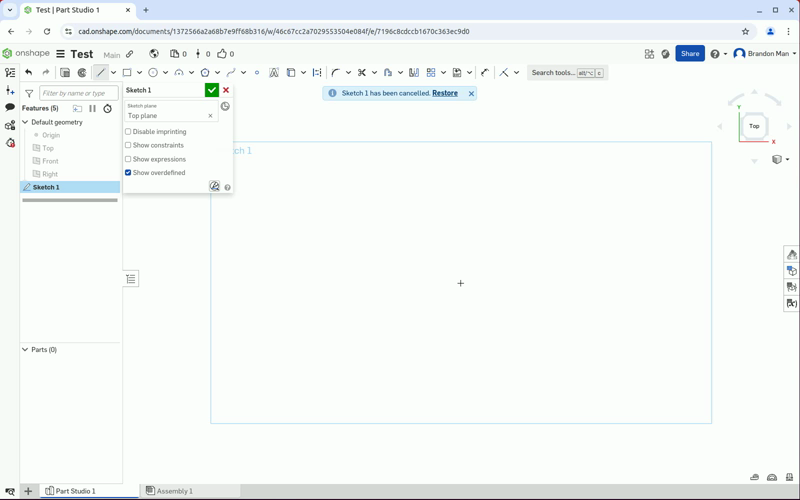
mouse_move(535, 282)
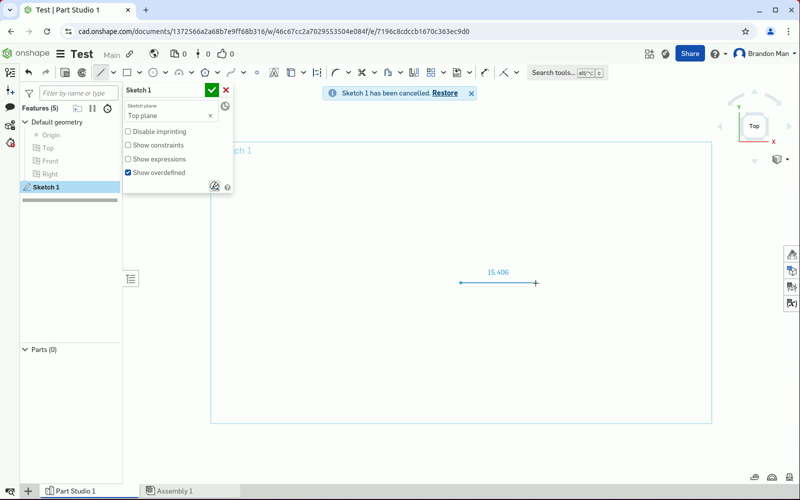
click(535, 282)
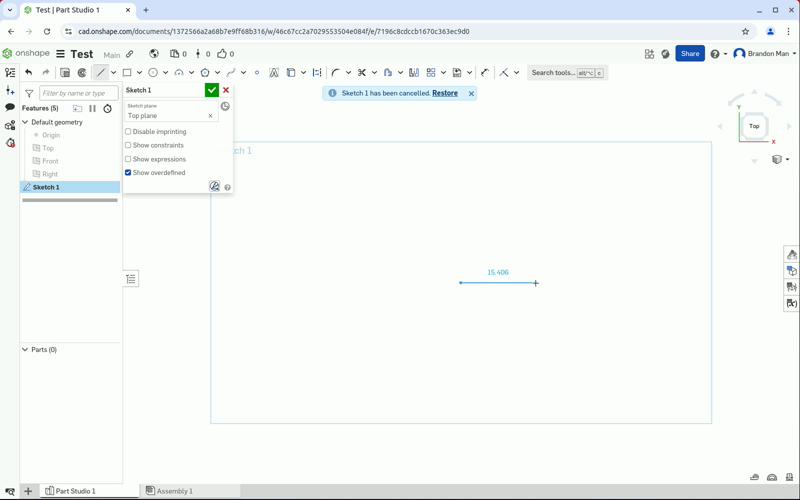
key_up(shift)
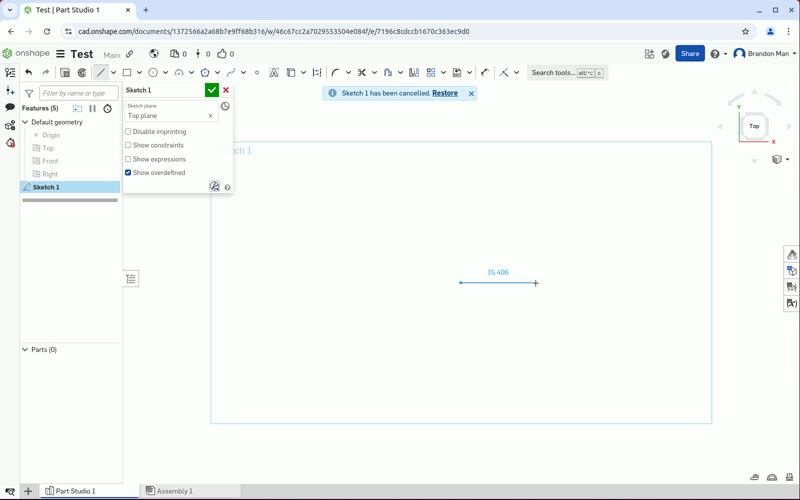
key_down(shift)
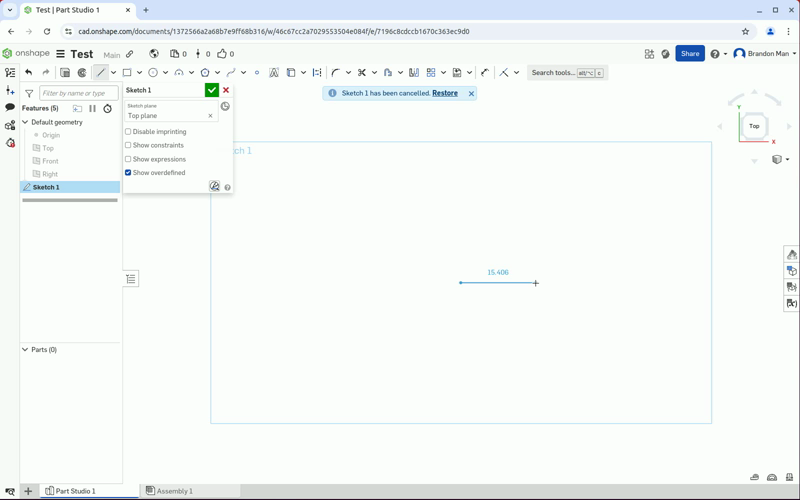
mouse_move(535, 170)
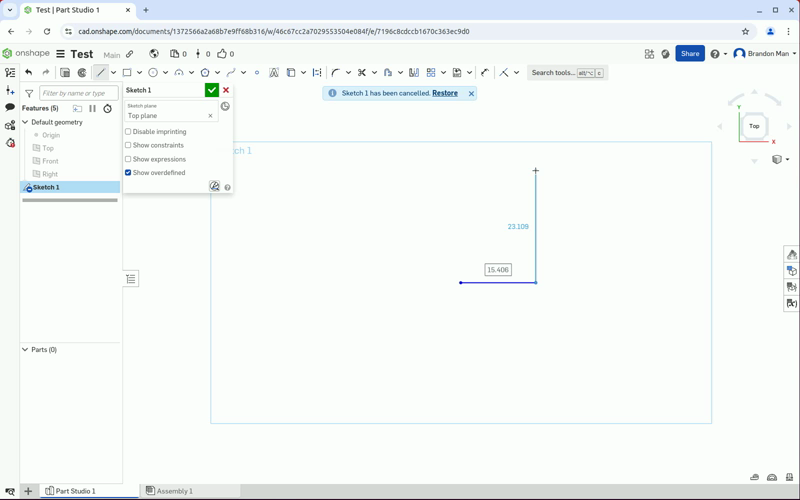
click(535, 170)
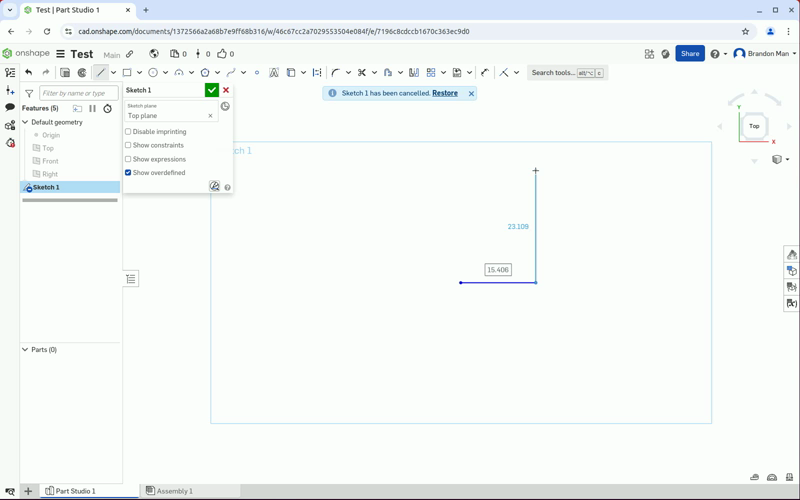
key_up(shift)
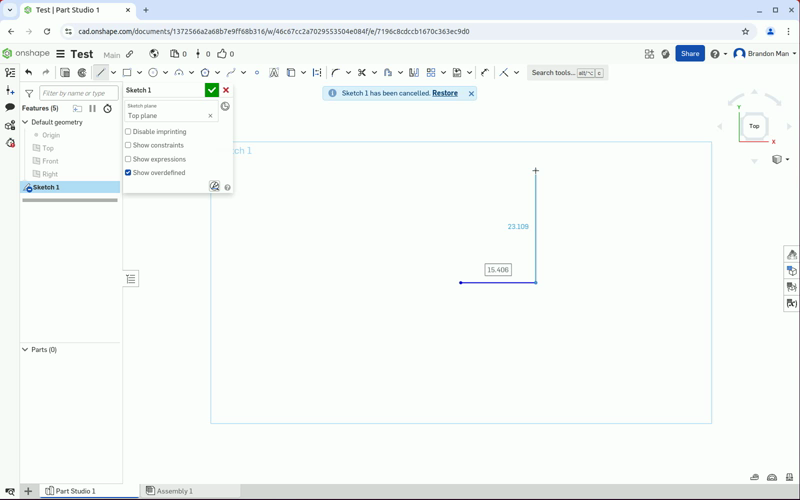
key_down(shift)
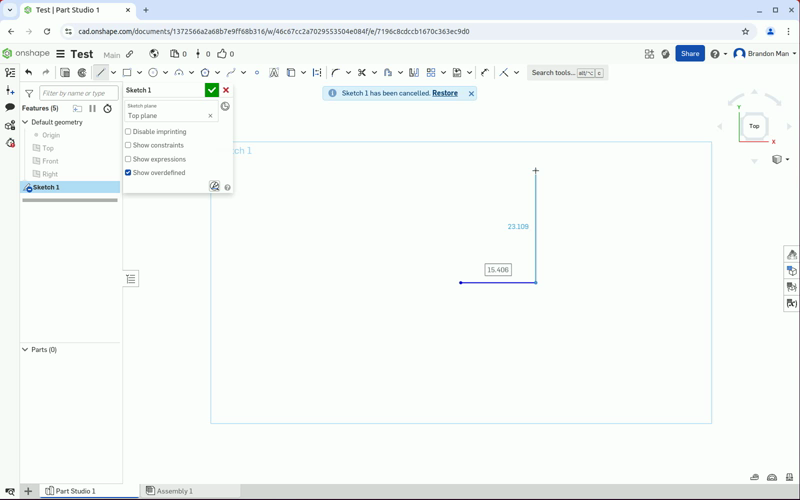
mouse_move(460, 170)
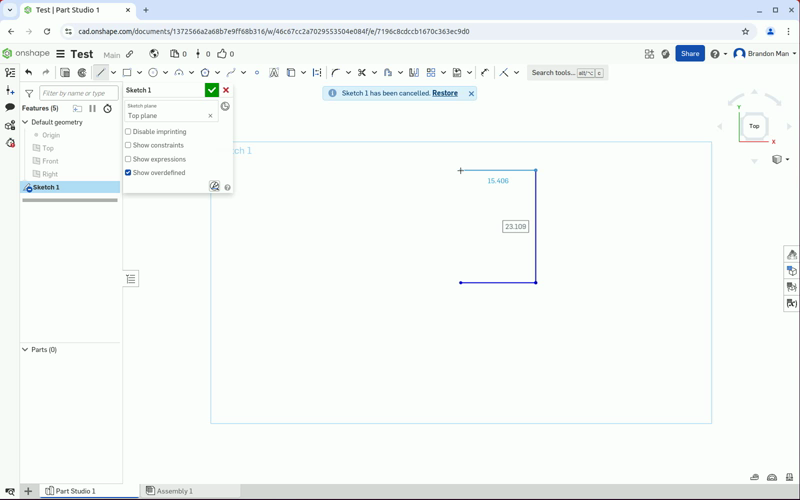
click(460, 170)
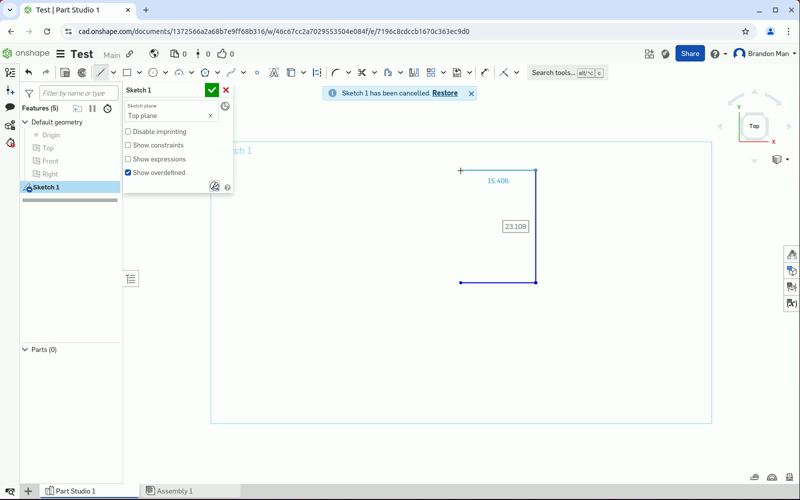
key_up(shift)
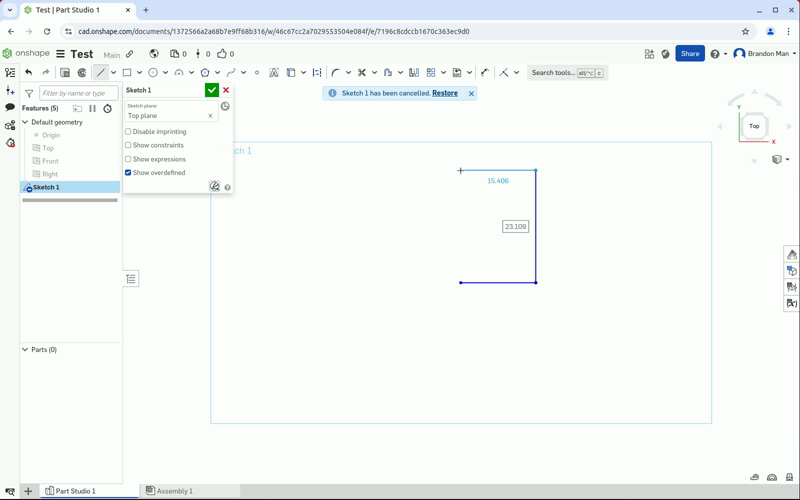
key_down(shift)
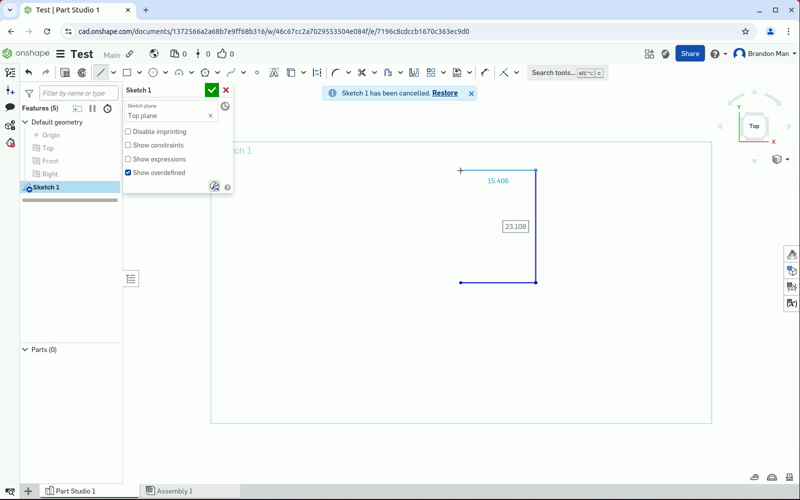
mouse_move(460, 282)
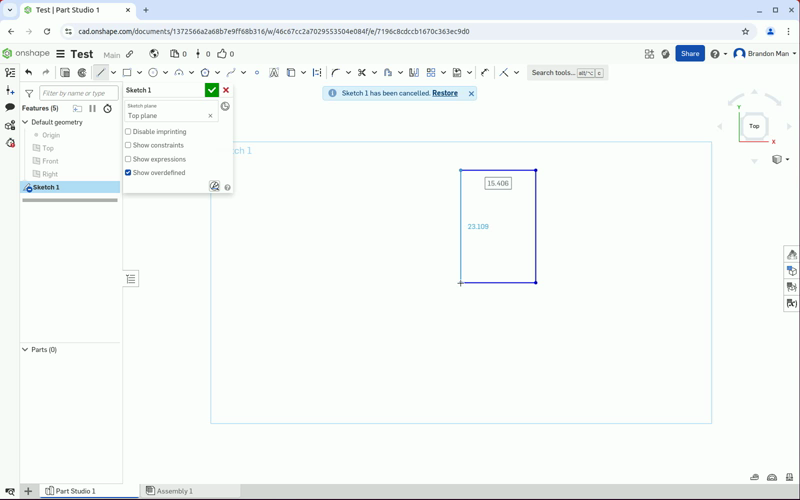
key_up(shift)
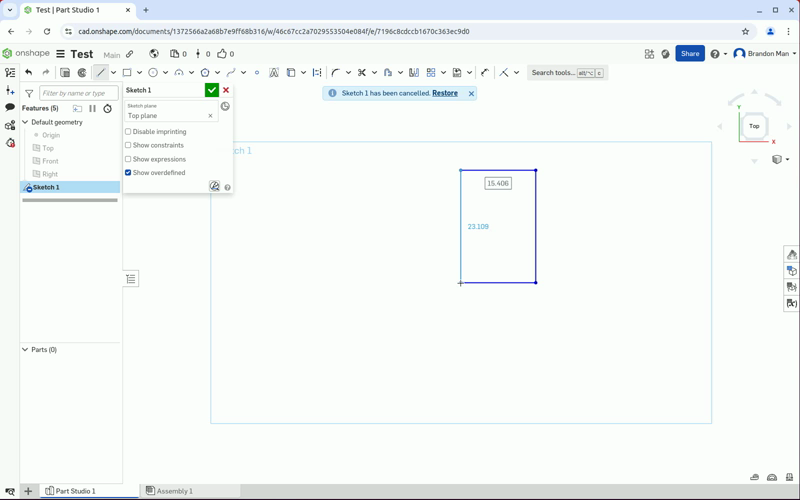
click(460, 282)
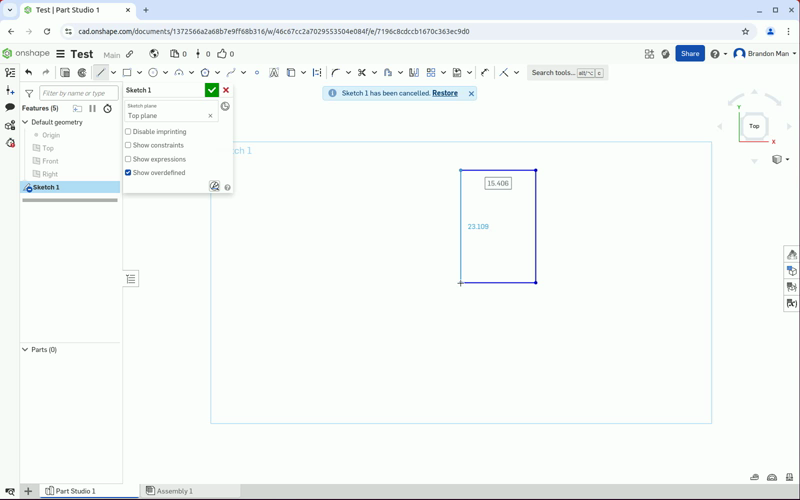
key(esc)
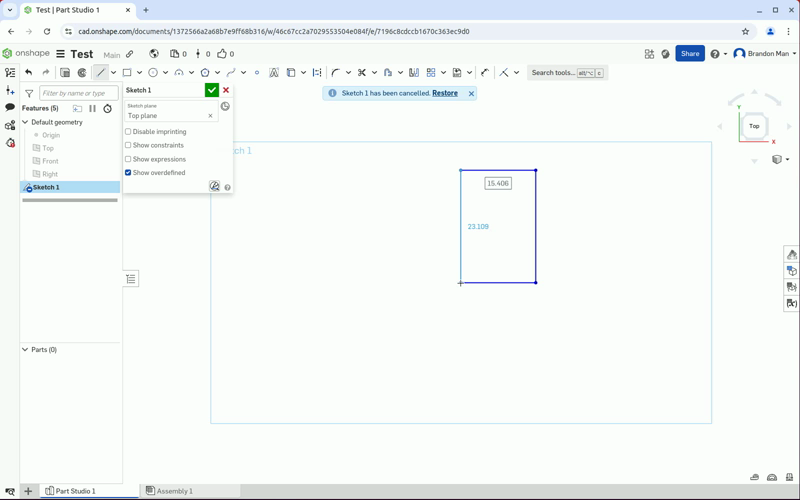
mouse_move(474, 261)
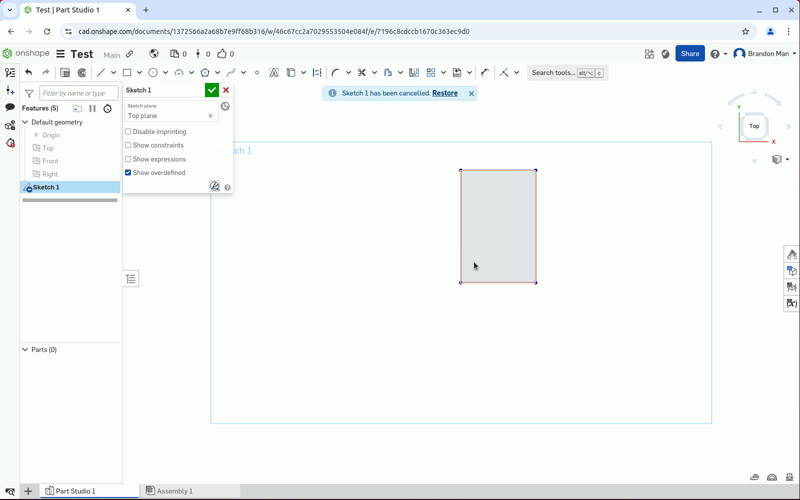
click(474, 261)
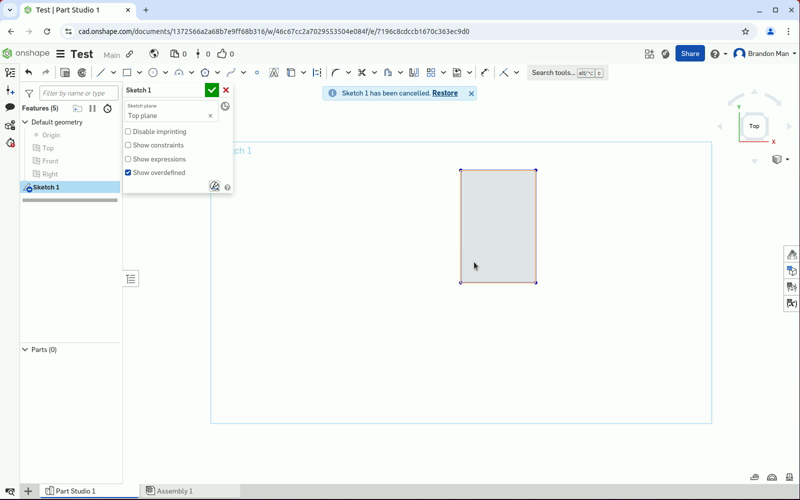
mouse_move(73, 352)
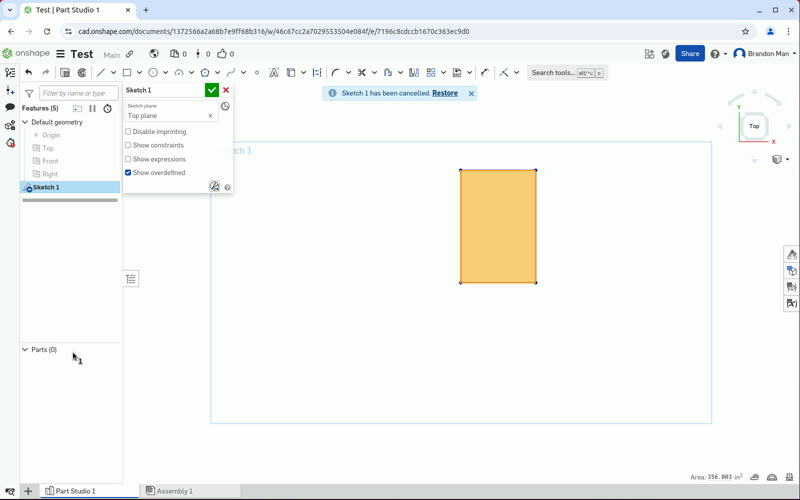
key(shift+y)
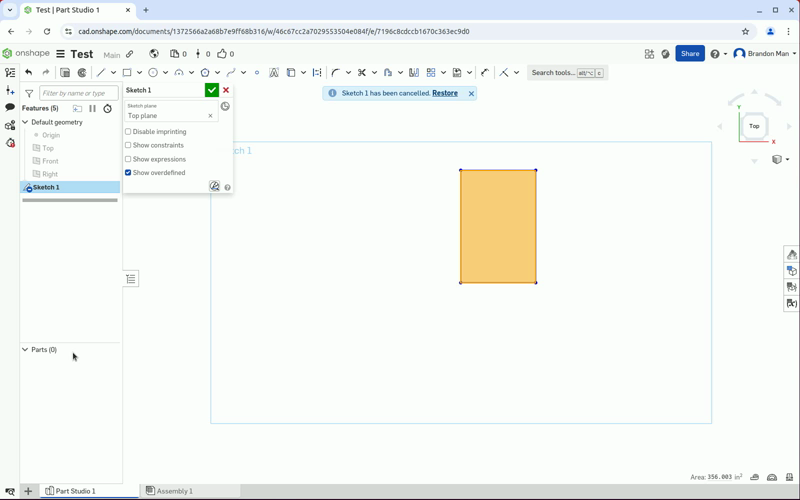
key(shift+e)
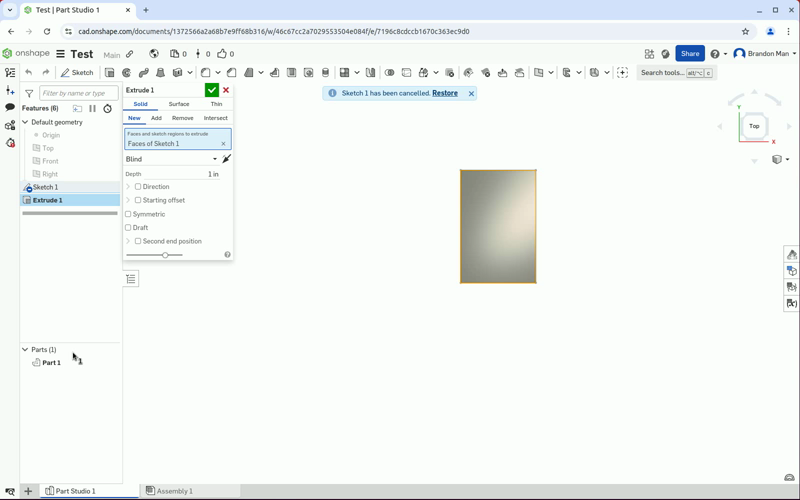
mouse_move(143, 106)
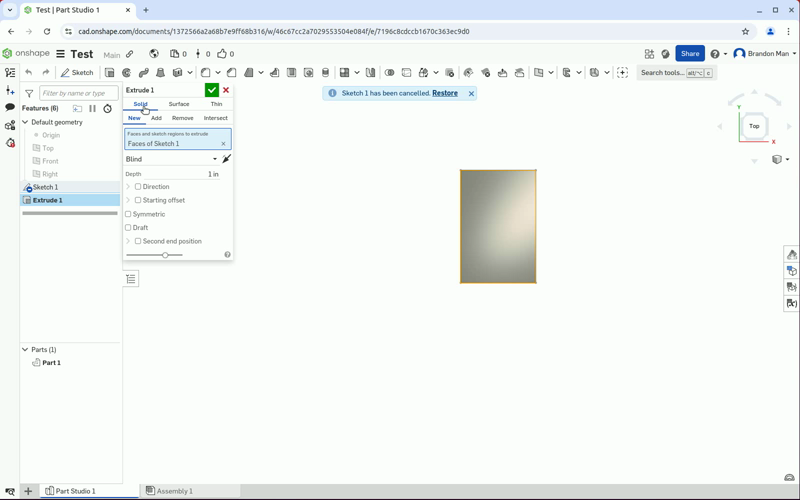
click(143, 106)
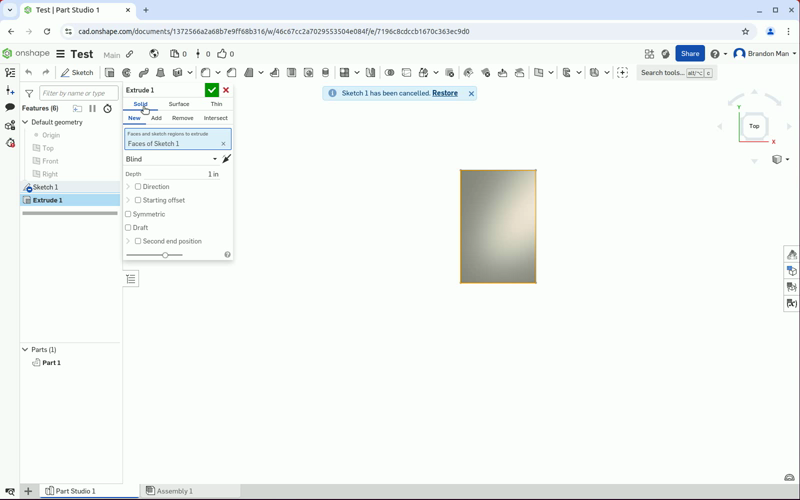
mouse_move(137, 120)
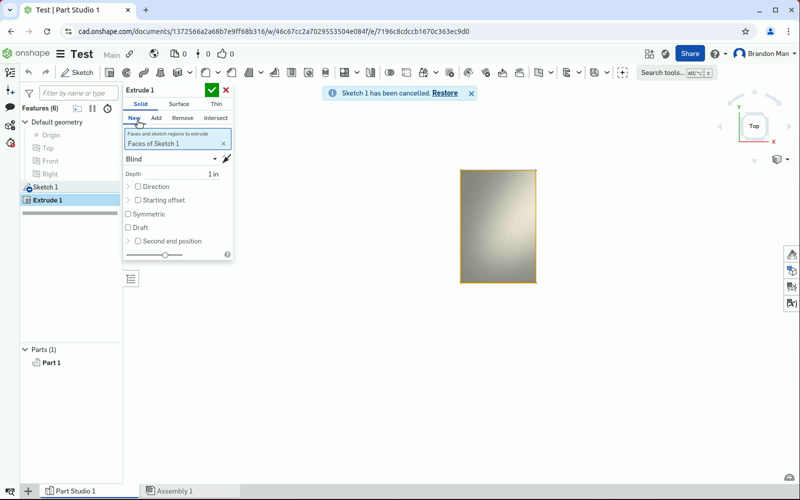
click(137, 120)
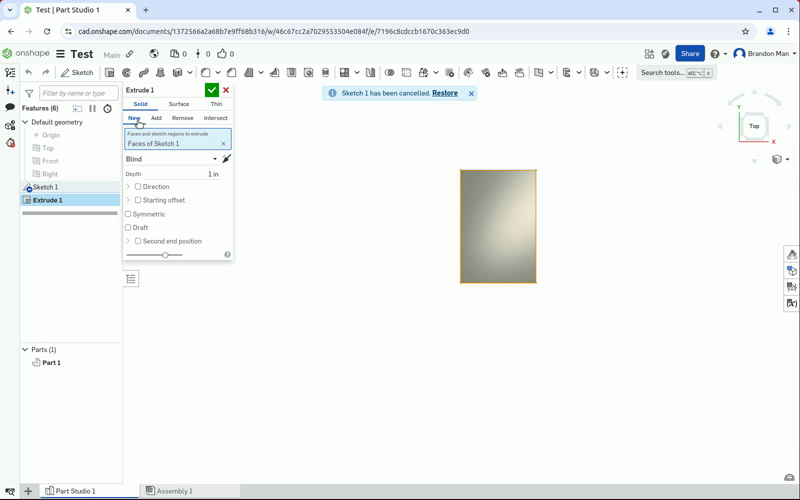
key(tab, 4)
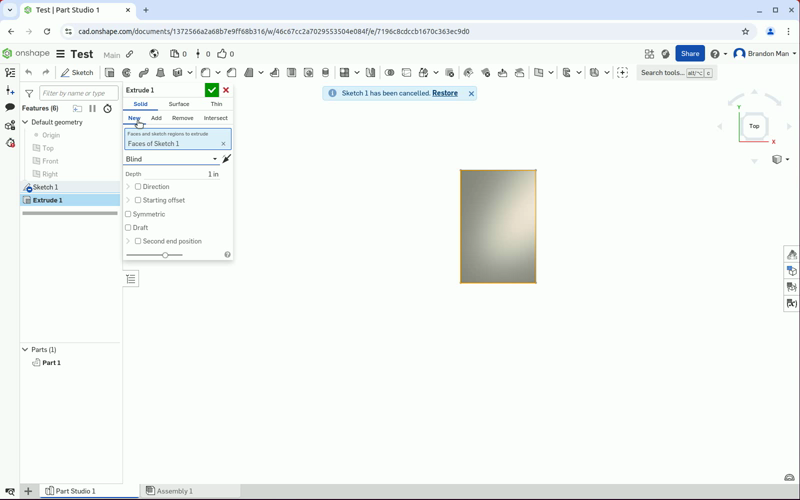
text(9.147)
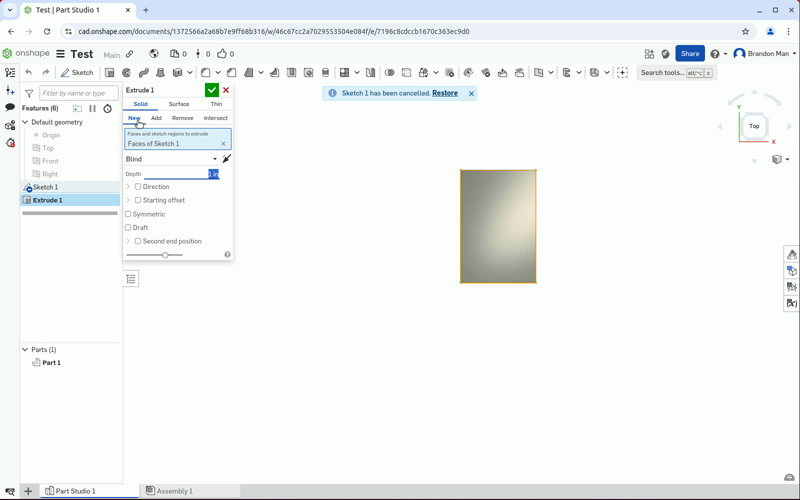
key(enter)
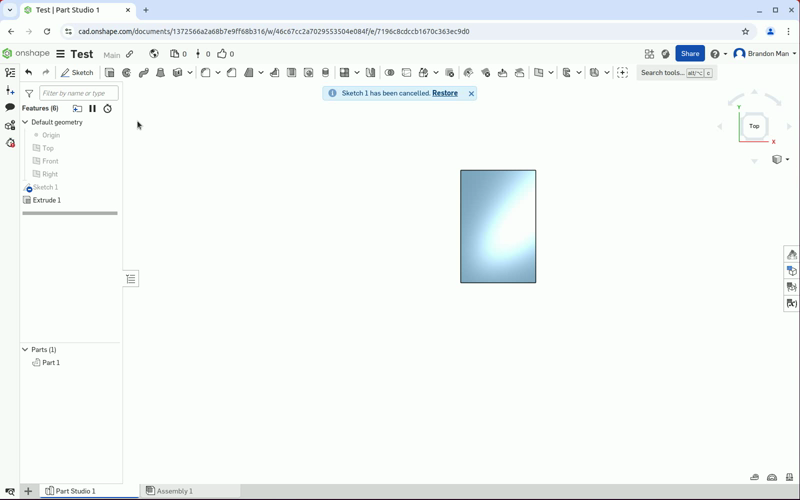
key(shift+h)
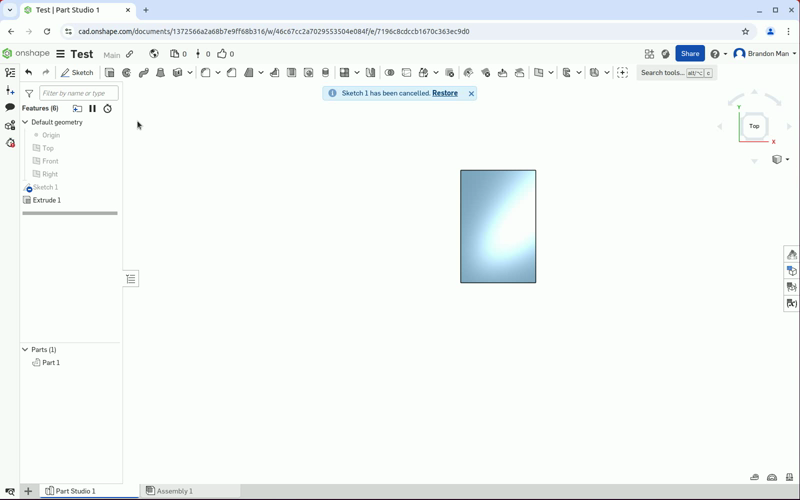
key(shift+h)
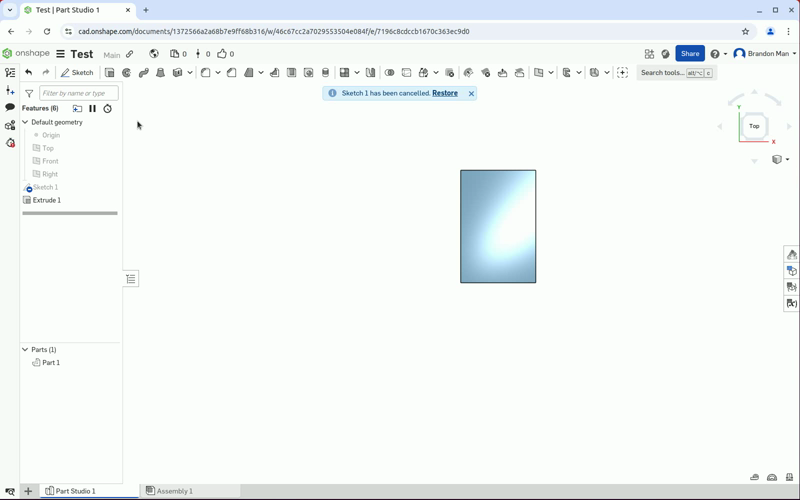
mouse_move(73, 189)
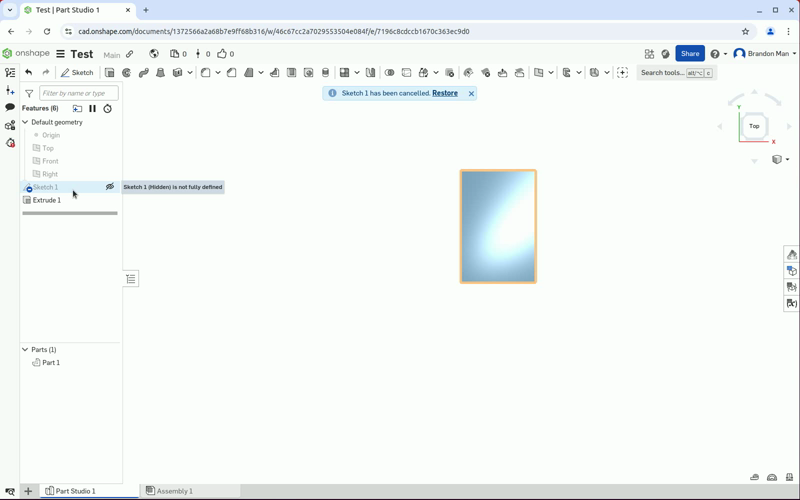
click(73, 189)
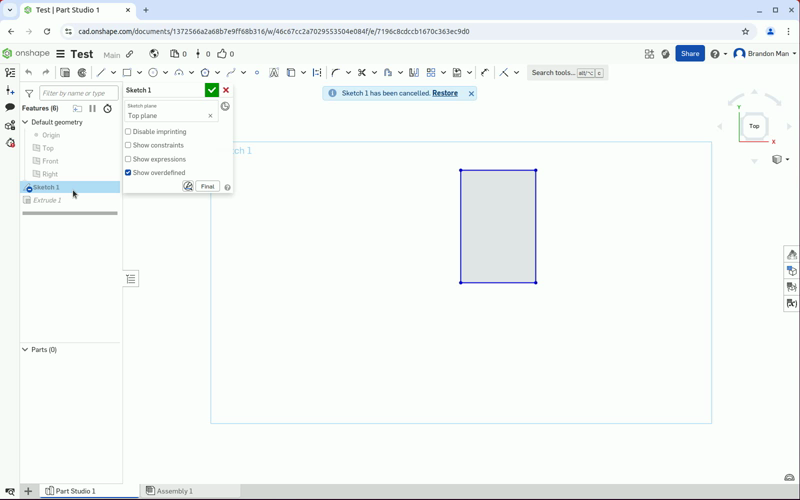
mouse_move(229, 92)
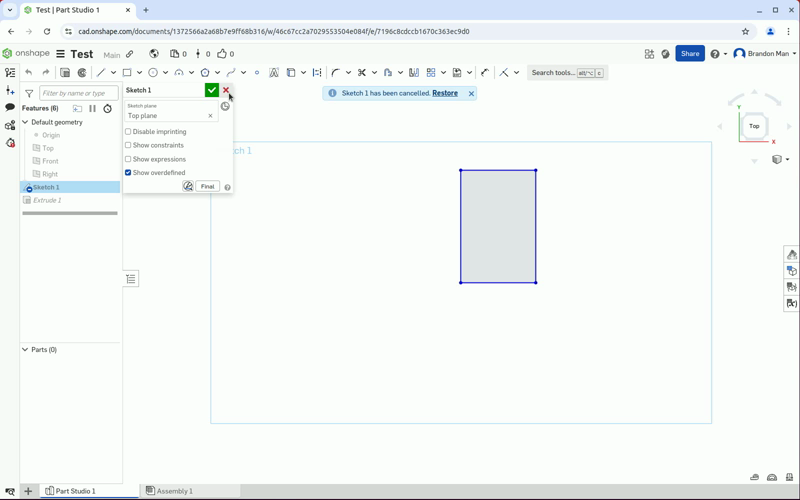
click(229, 92)
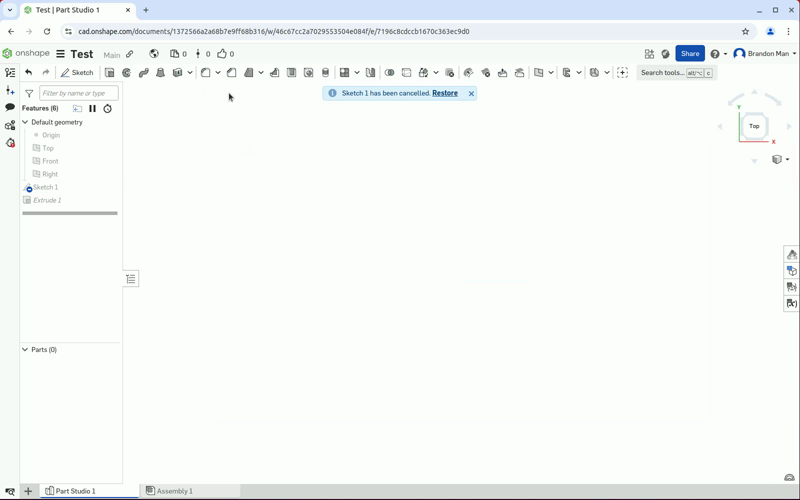
mouse_move(541, 75)
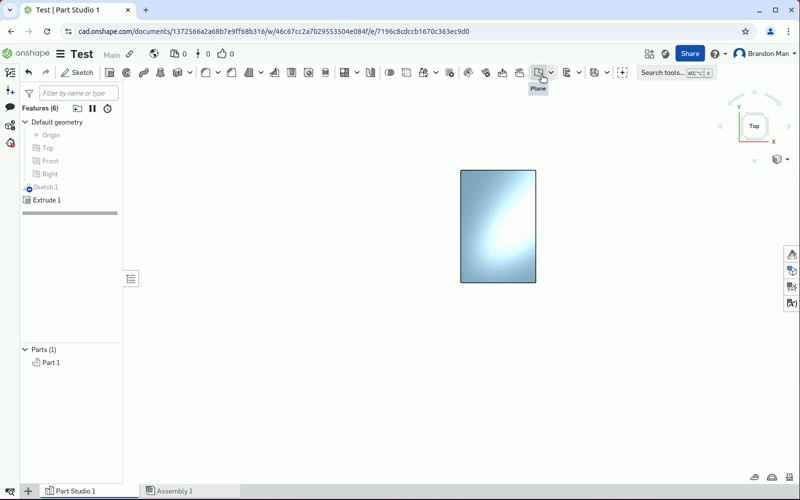
click(541, 75)
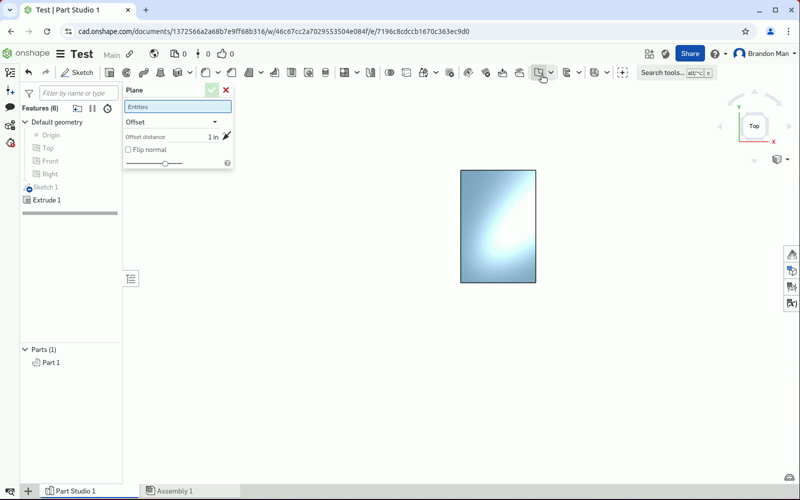
mouse_move(73, 150)
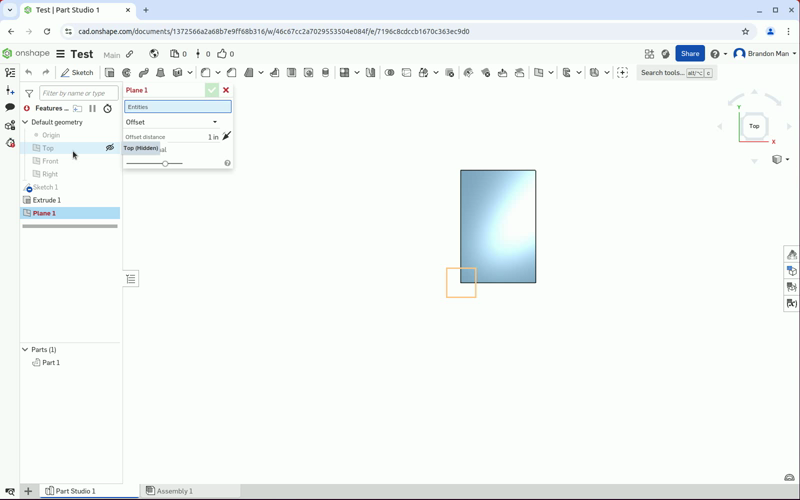
click(73, 150)
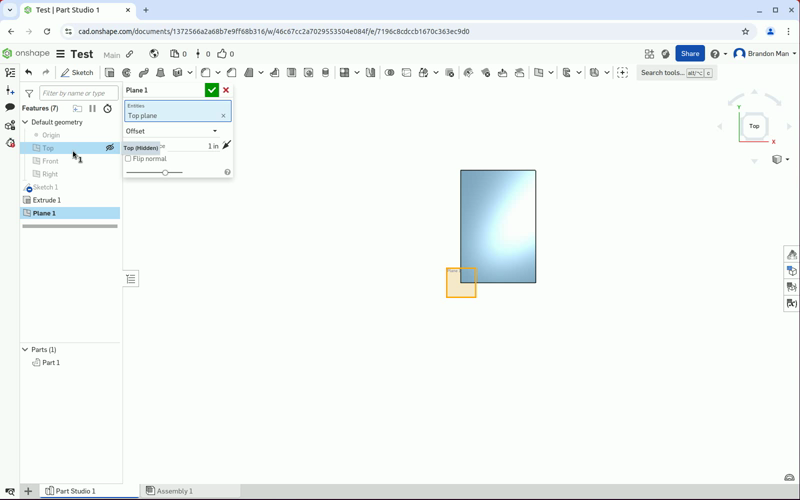
key(tab, 2)
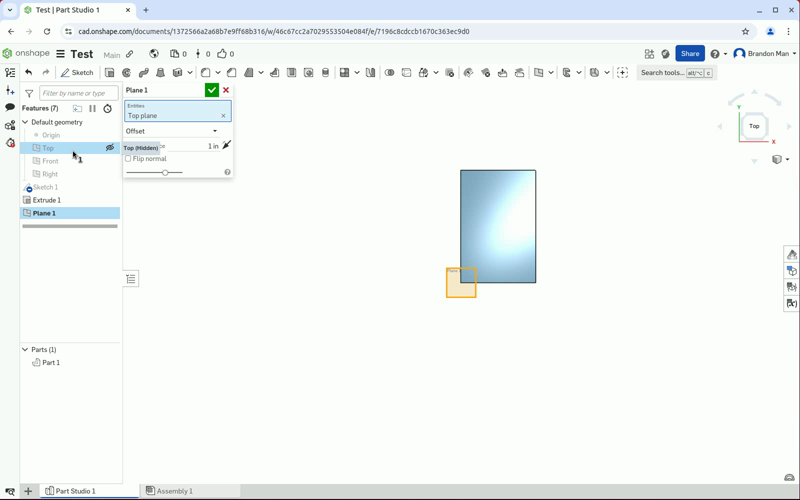
text(9.151)
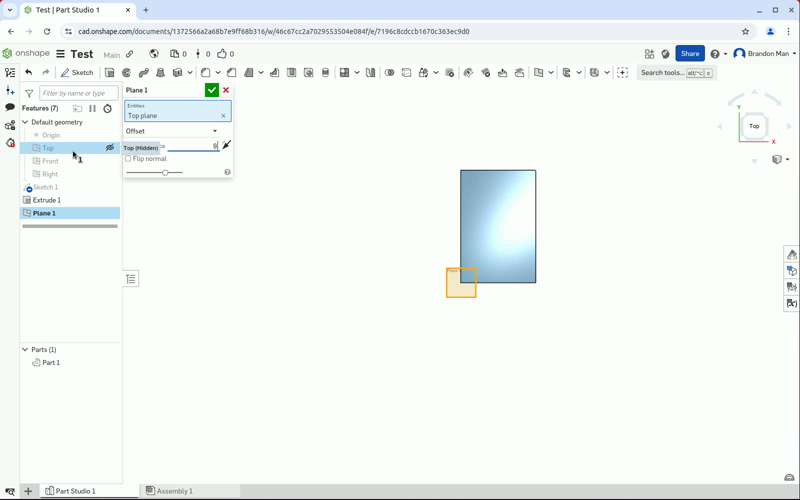
key(enter, 2)
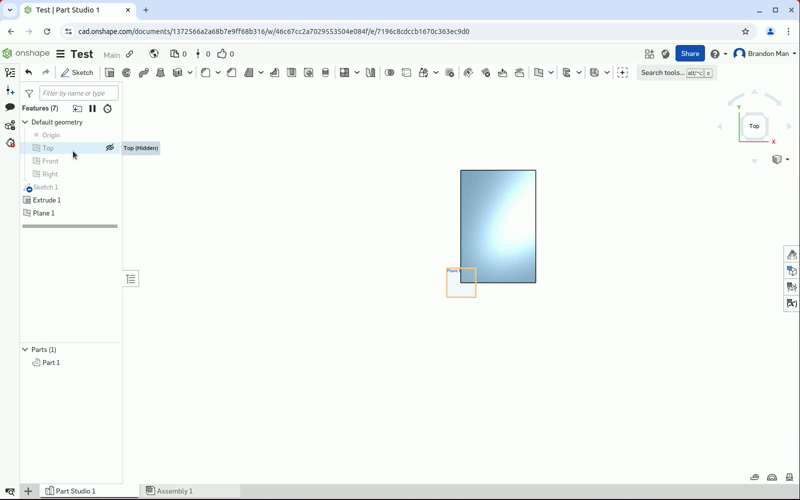
key(shift+s)
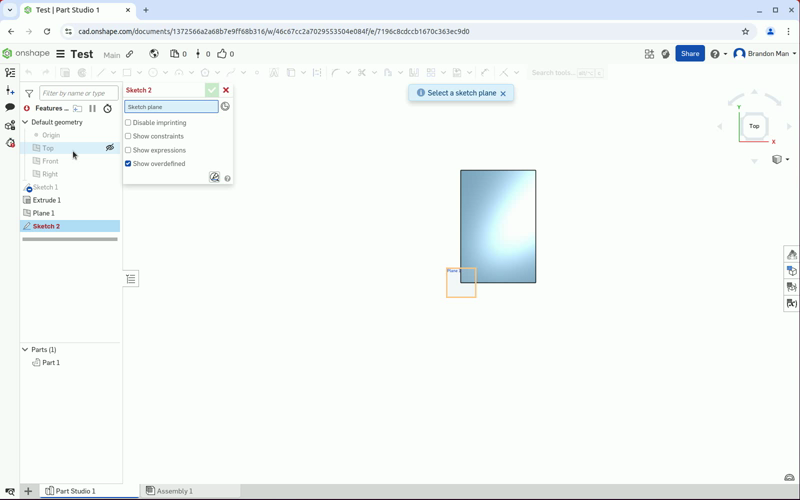
mouse_move(73, 215)
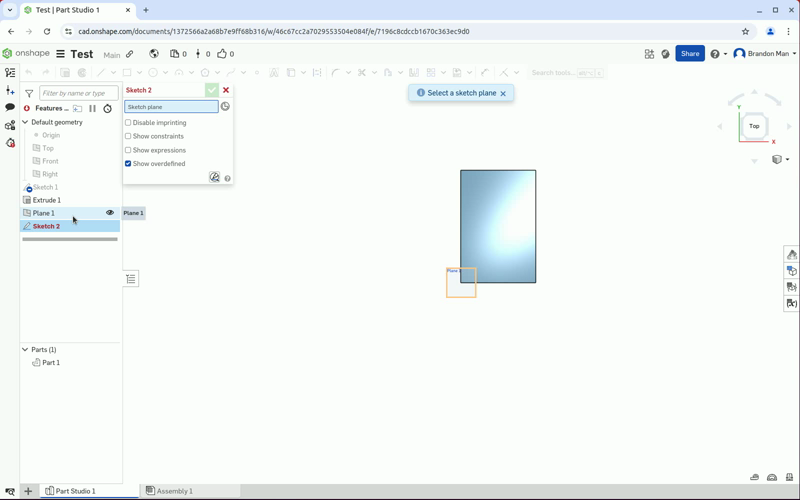
click(73, 215)
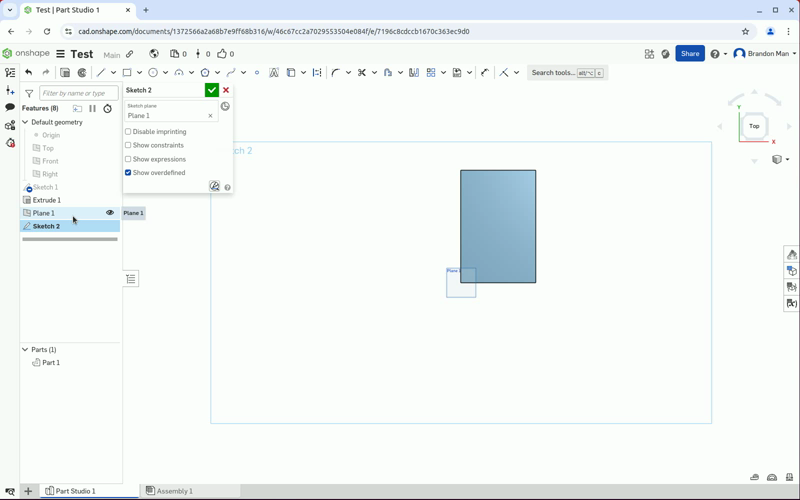
mouse_move(73, 352)
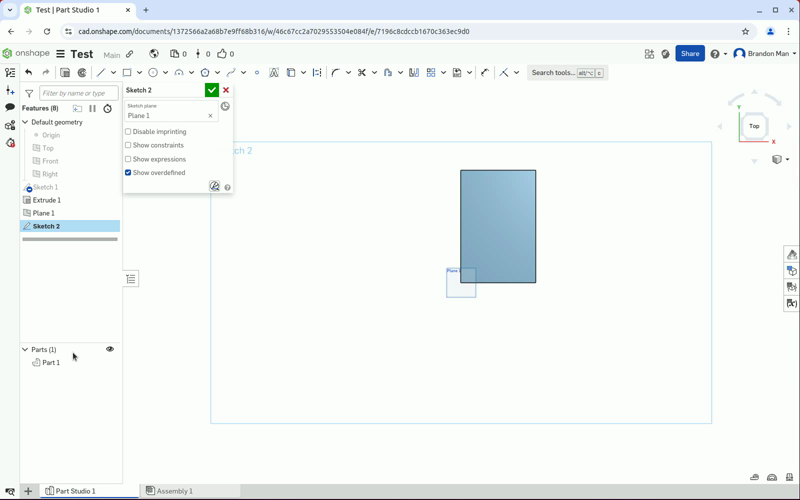
key(y)
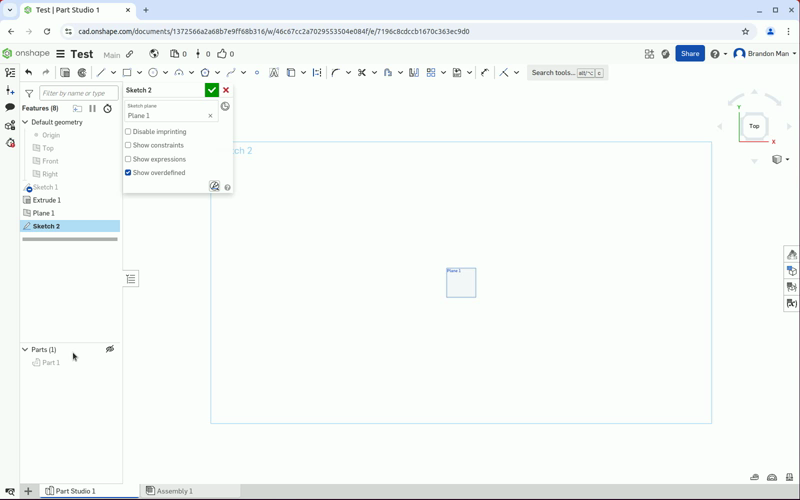
key(l)
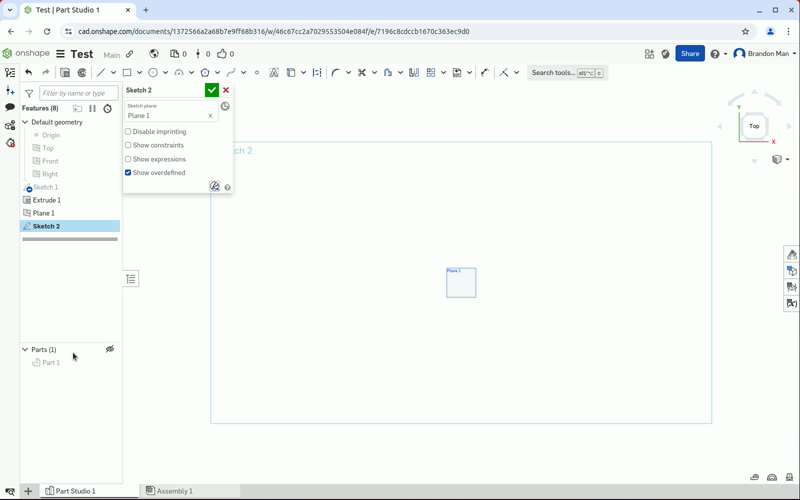
key_down(shift)
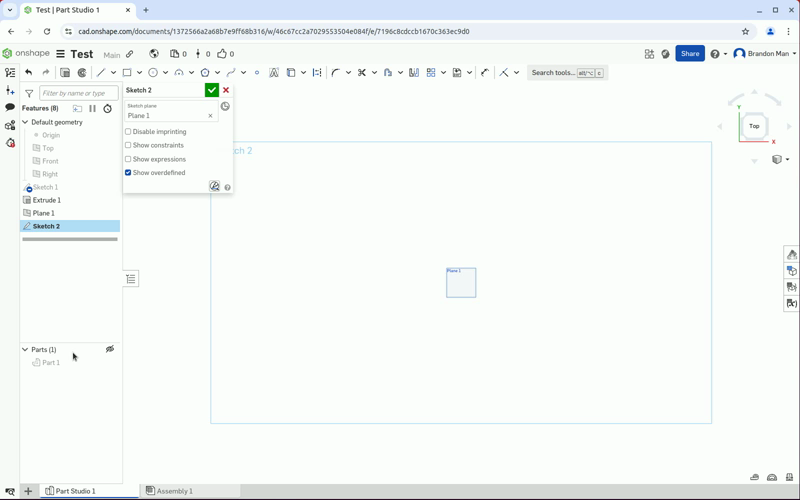
mouse_move(460, 282)
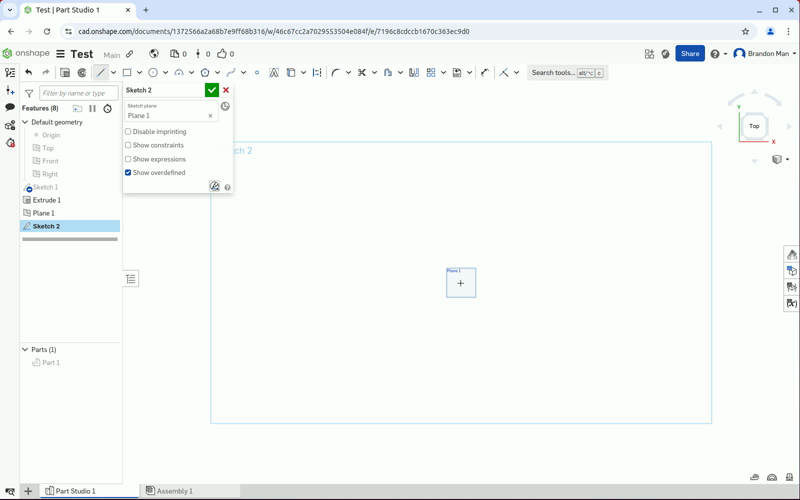
click(460, 282)
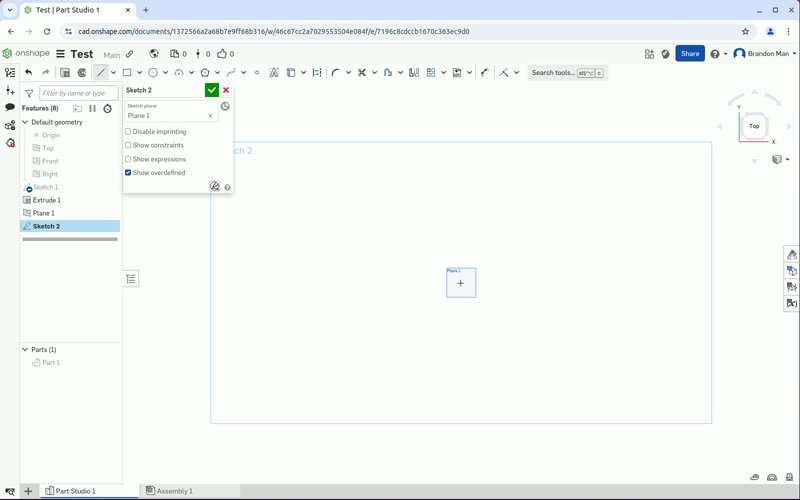
key_up(shift)
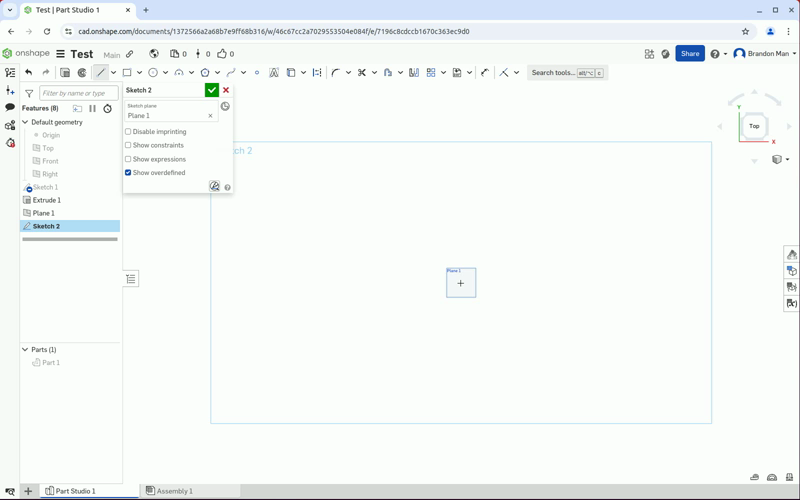
key_down(shift)
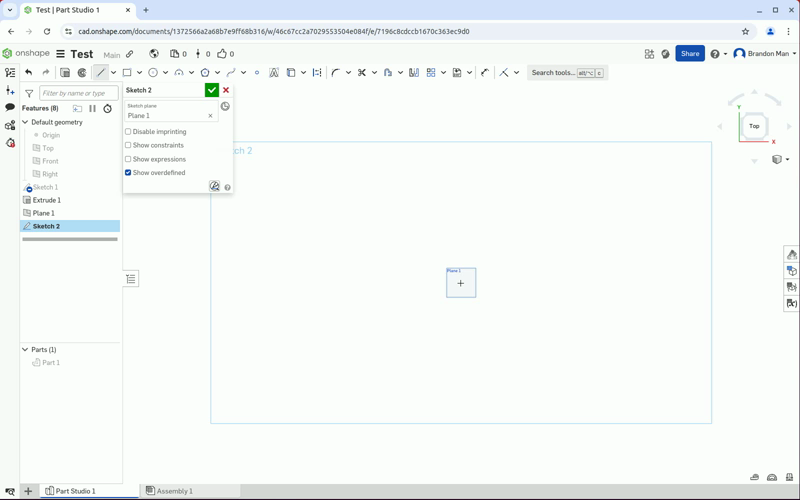
mouse_move(490, 282)
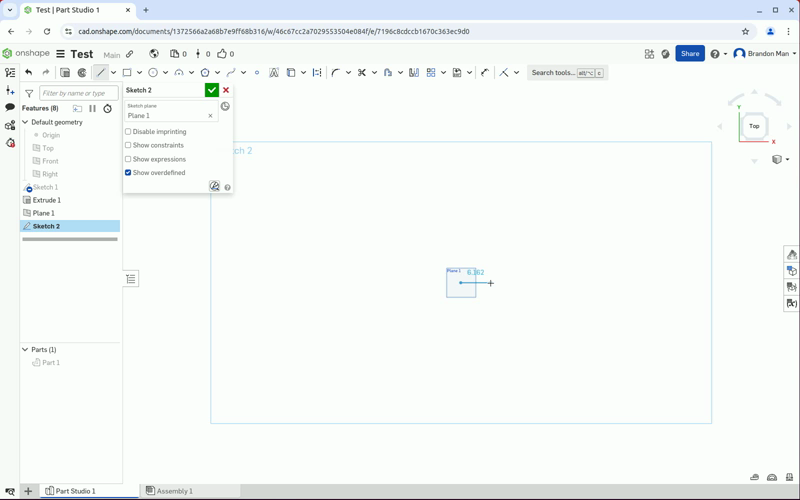
mouse_move(483, 282)
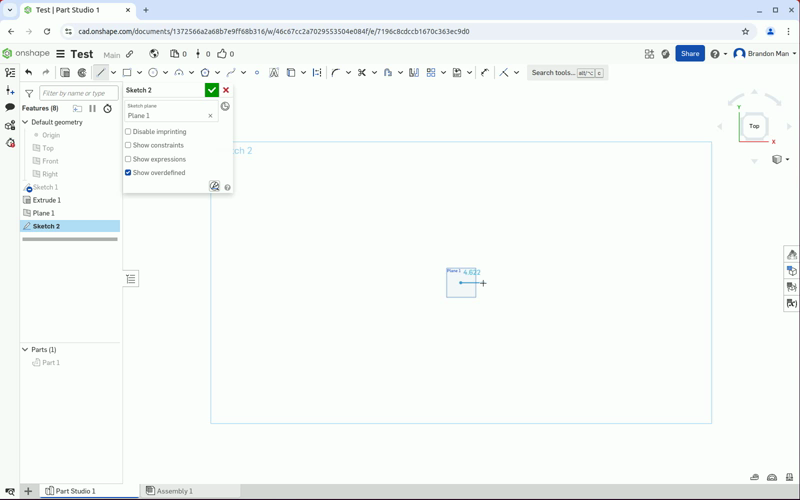
click(483, 282)
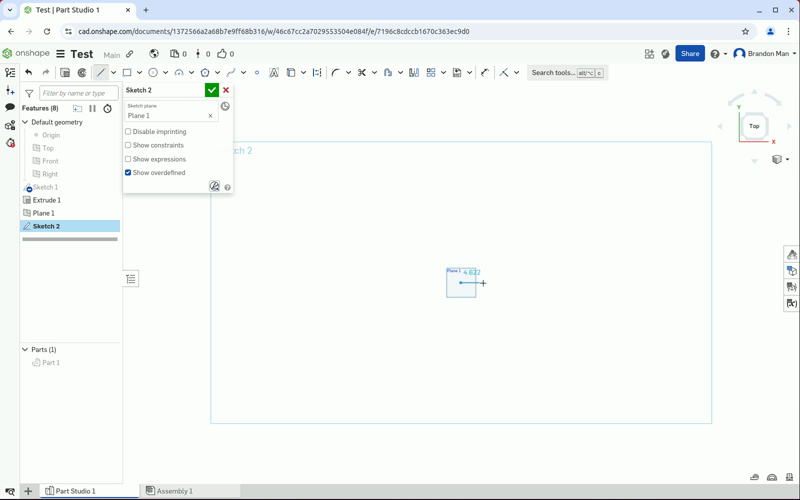
key_up(shift)
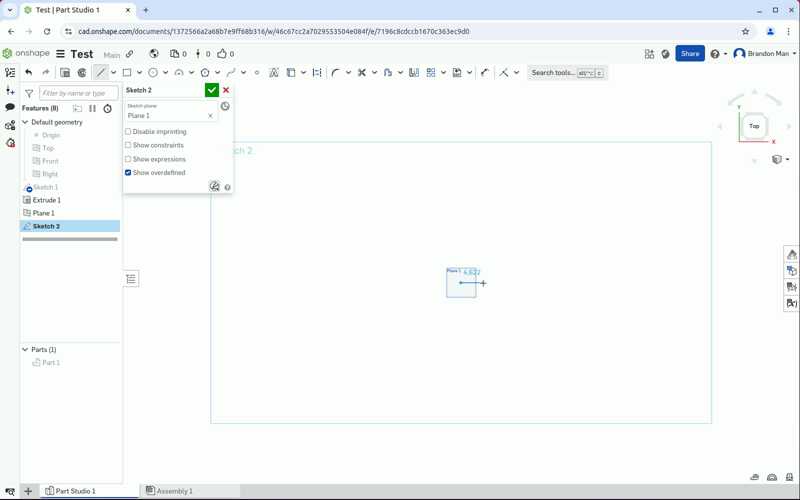
key_down(shift)
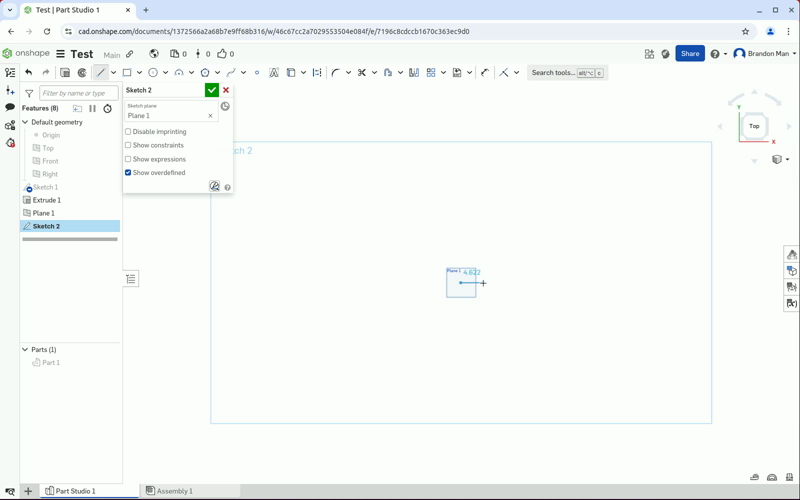
mouse_move(483, 170)
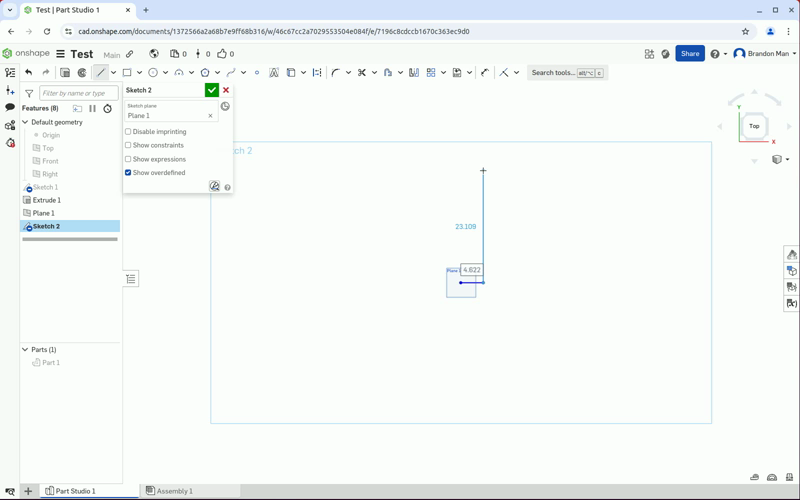
click(483, 170)
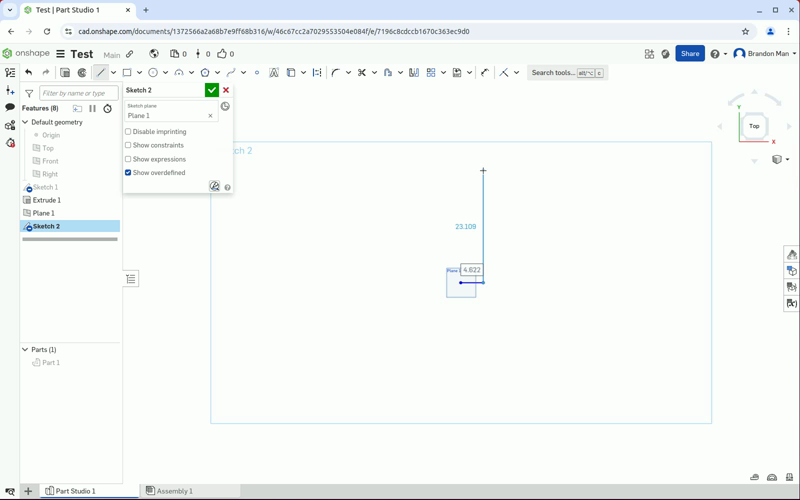
key_up(shift)
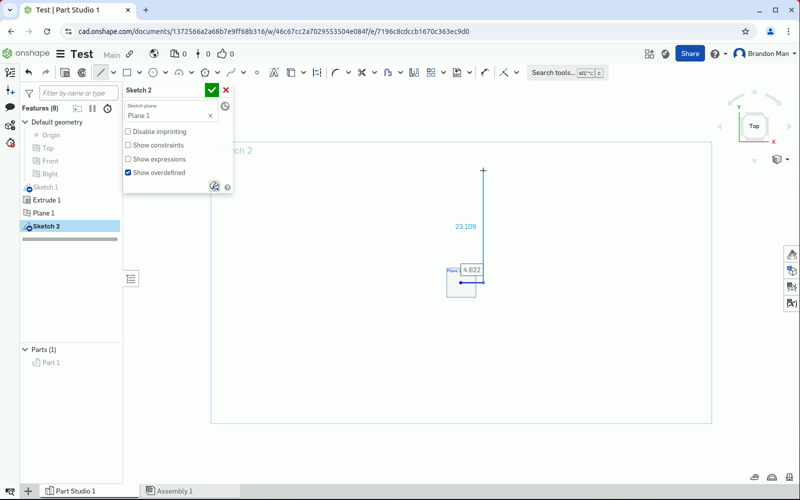
key_down(shift)
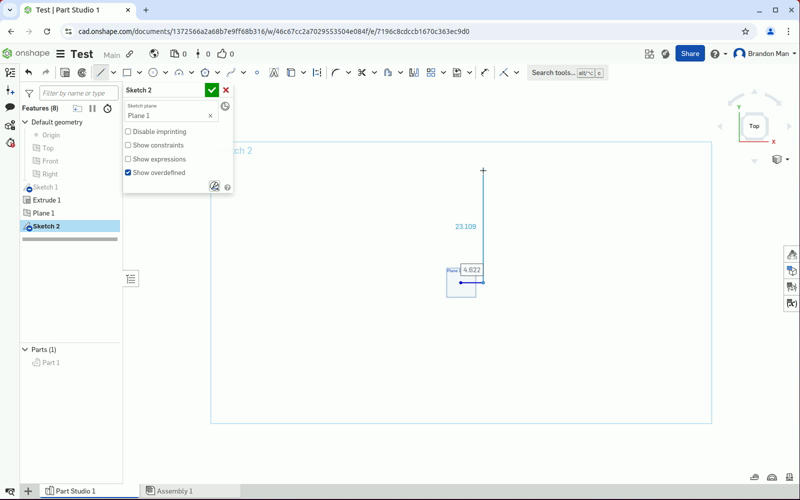
mouse_move(513, 170)
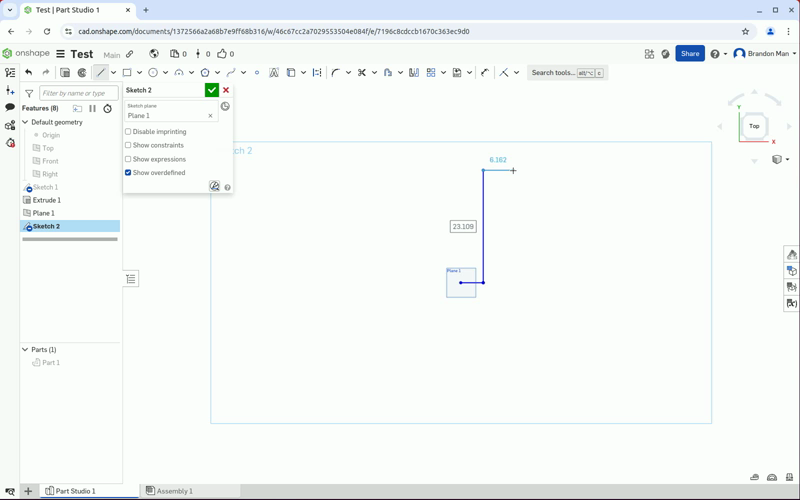
mouse_move(460, 170)
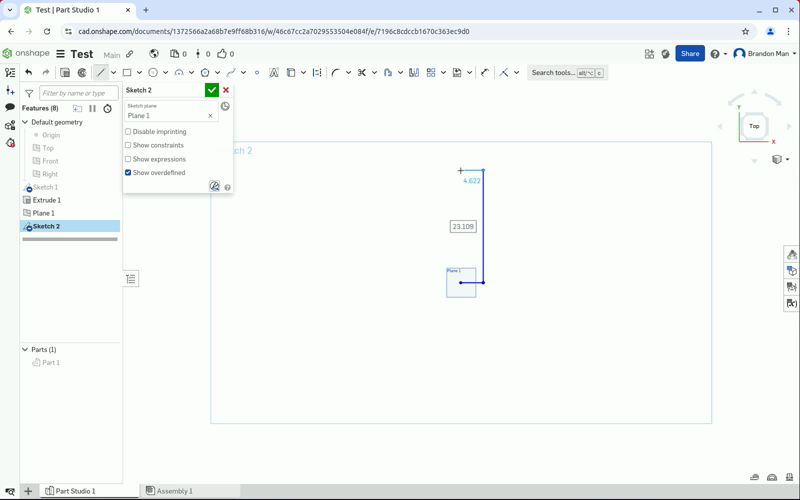
click(460, 170)
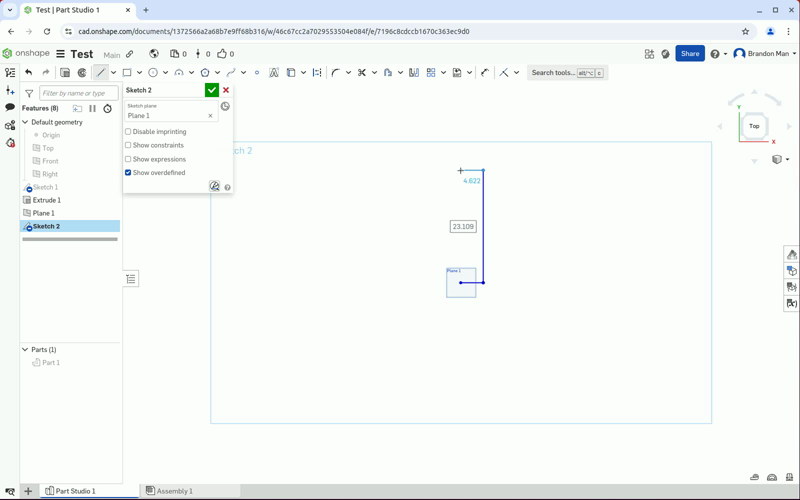
key_up(shift)
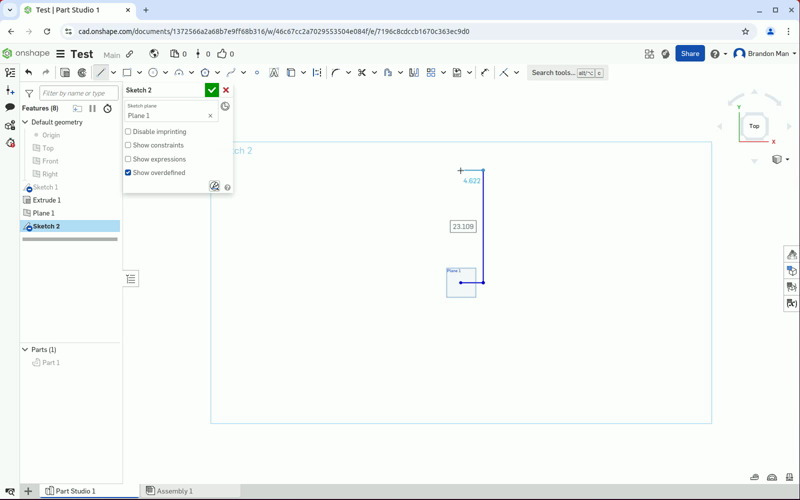
key_down(shift)
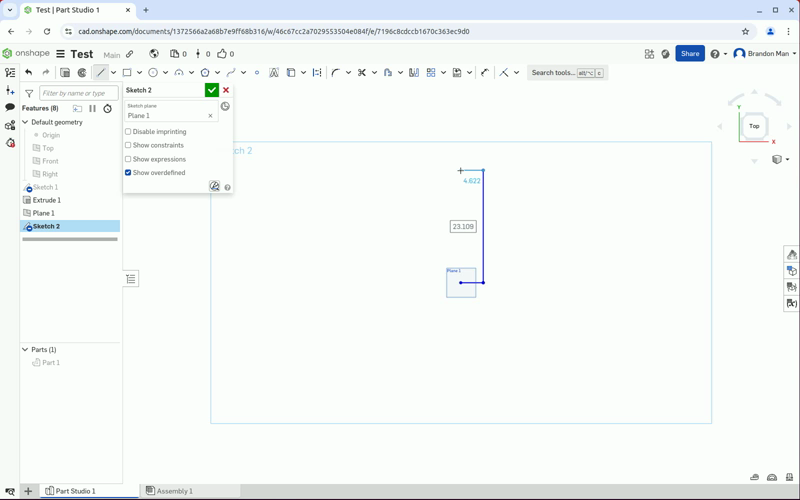
mouse_move(460, 282)
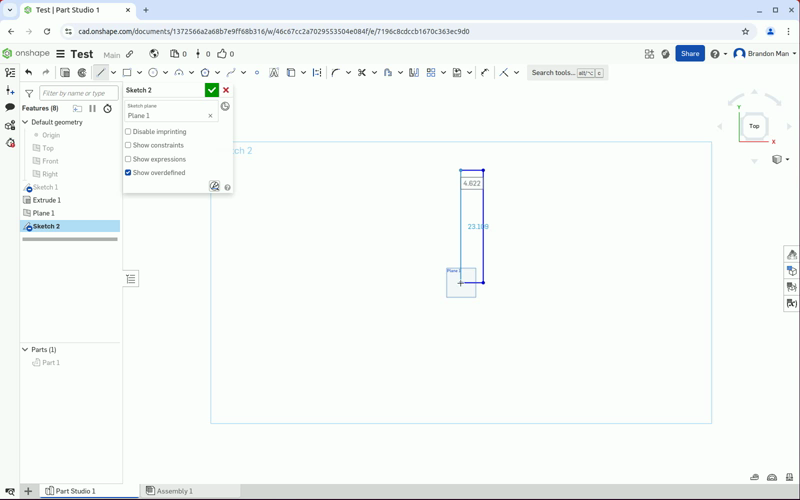
key_up(shift)
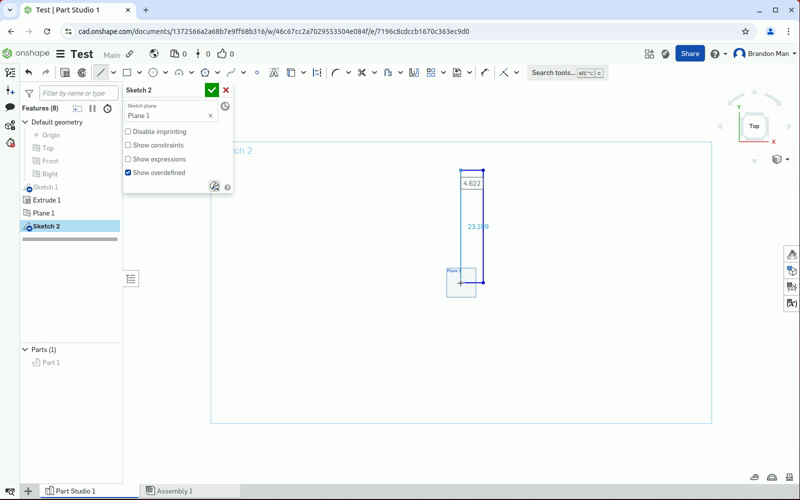
click(460, 282)
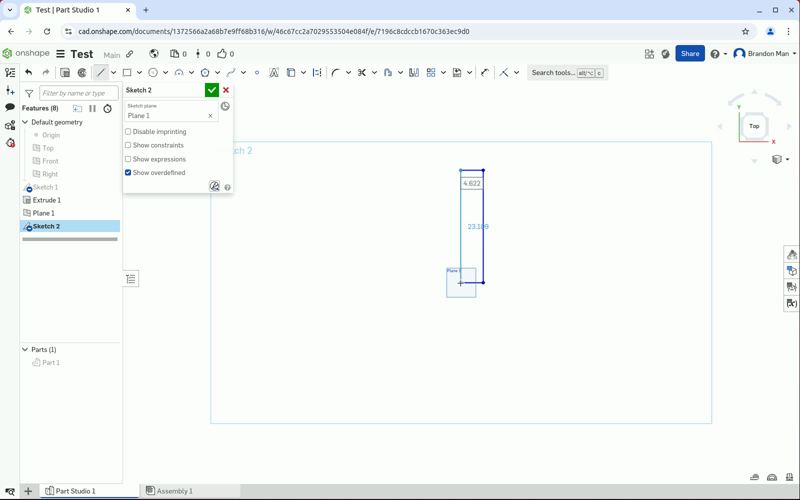
key(esc)
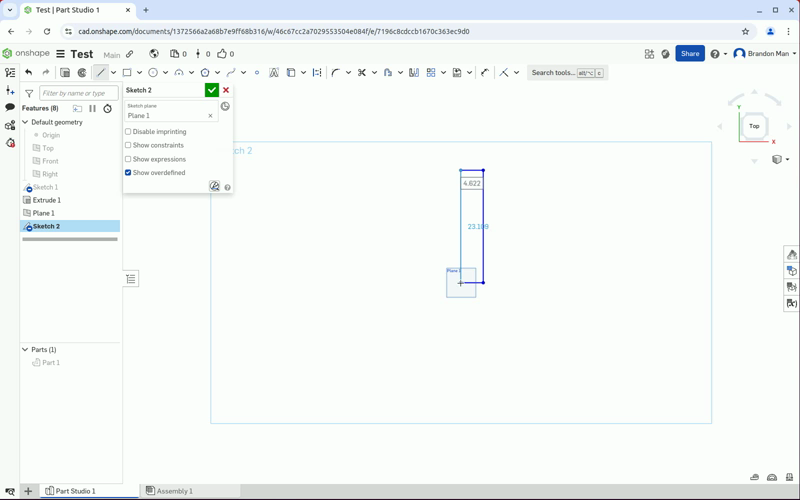
mouse_move(464, 226)
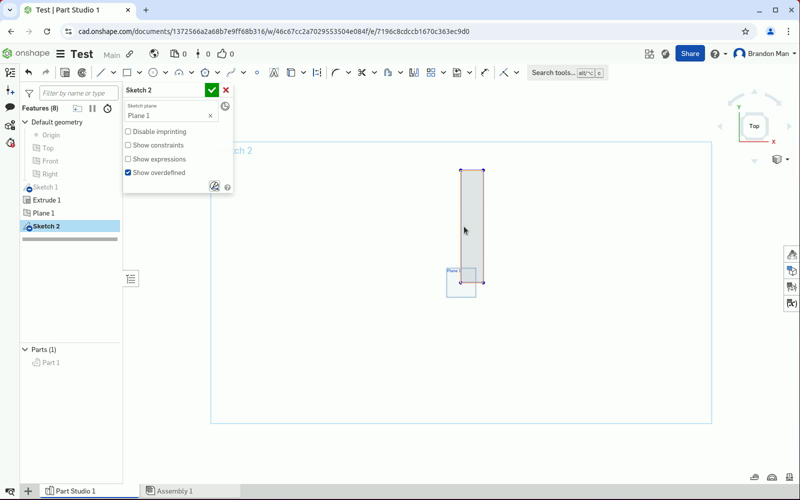
click(464, 226)
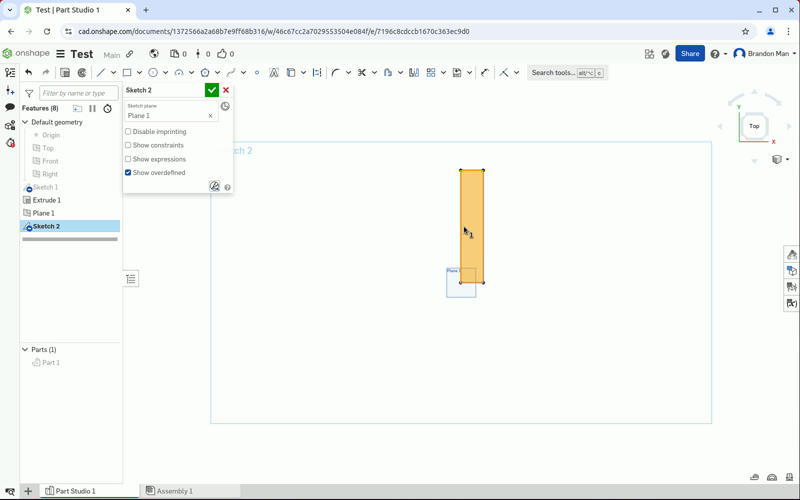
mouse_move(73, 352)
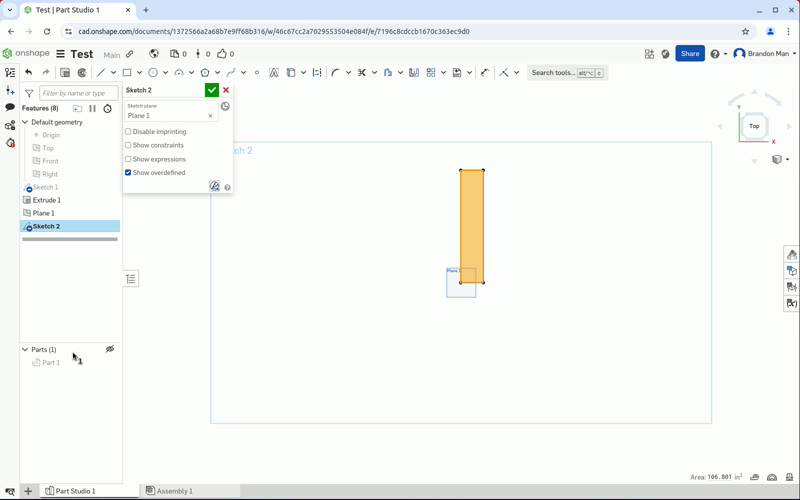
key(shift+y)
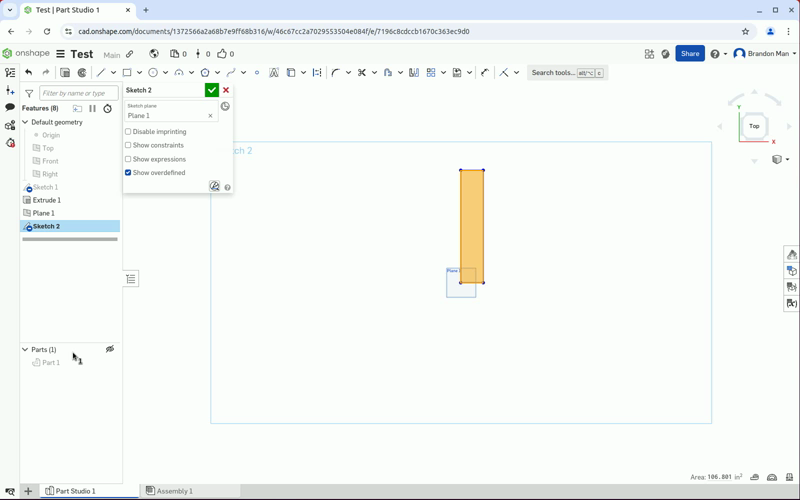
key(shift+e)
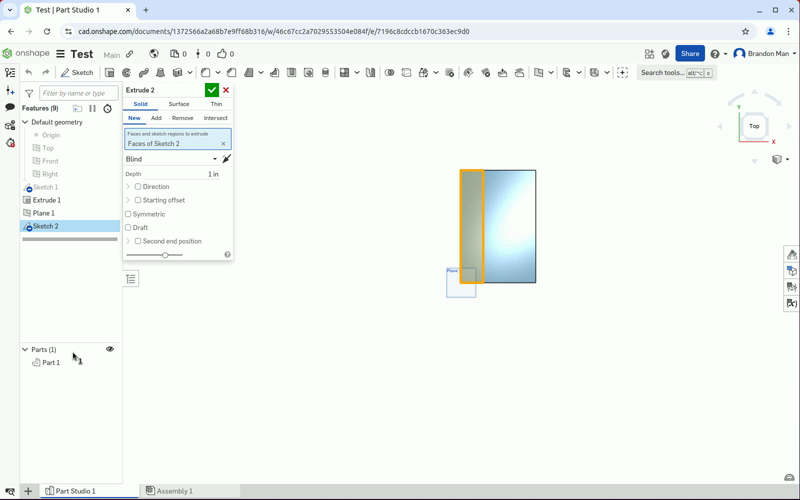
mouse_move(143, 106)
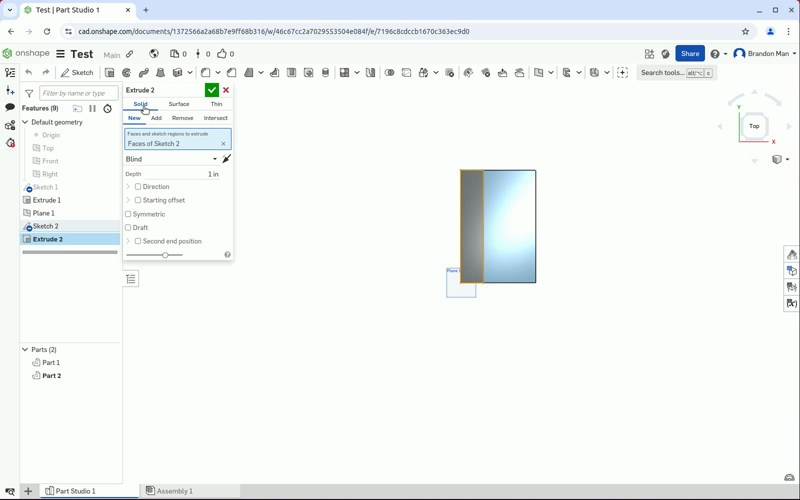
click(143, 106)
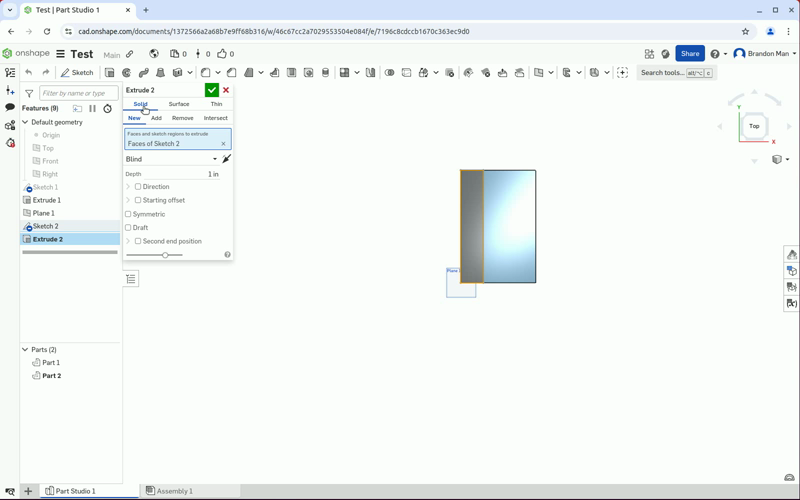
mouse_move(186, 120)
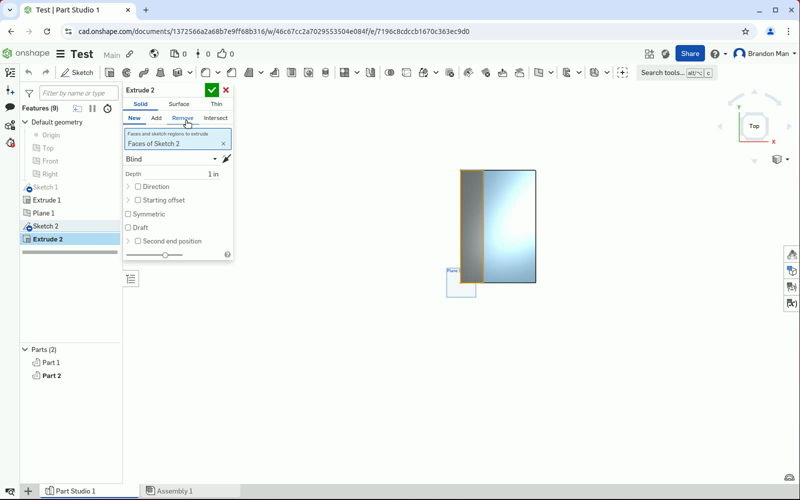
click(186, 120)
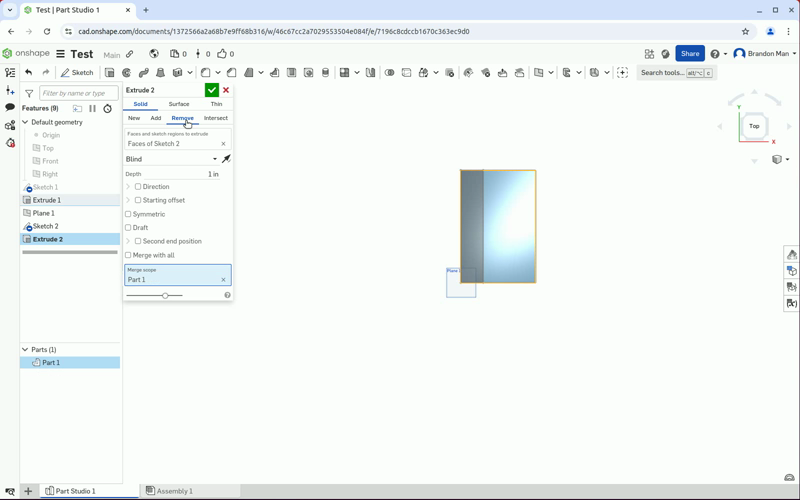
key(tab, 4)
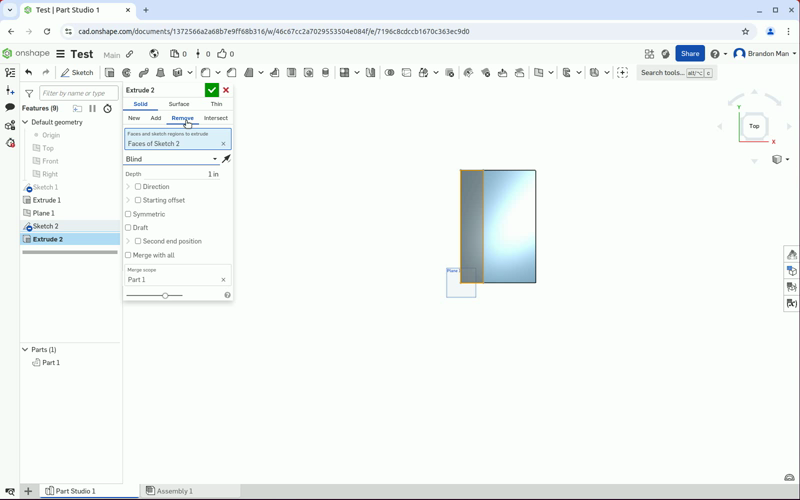
text(4.574)
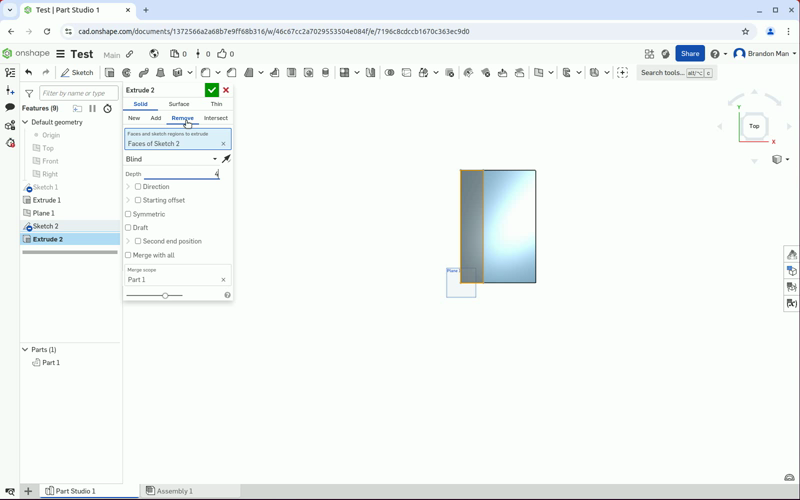
key(tab, 6)
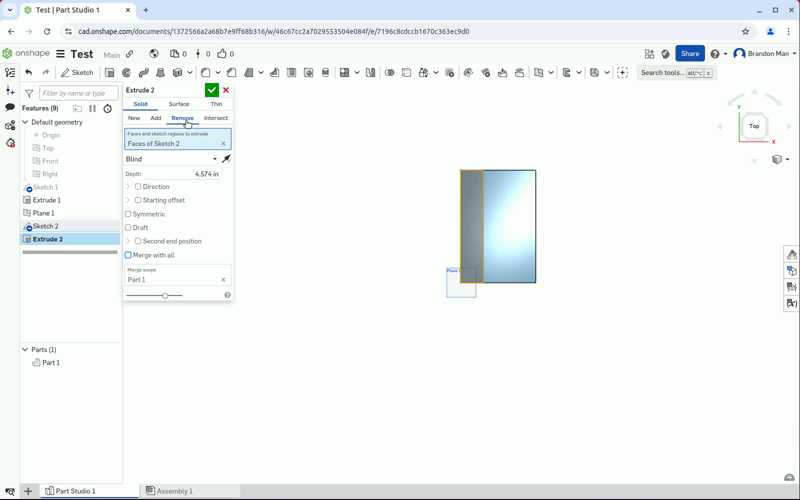
key(space)
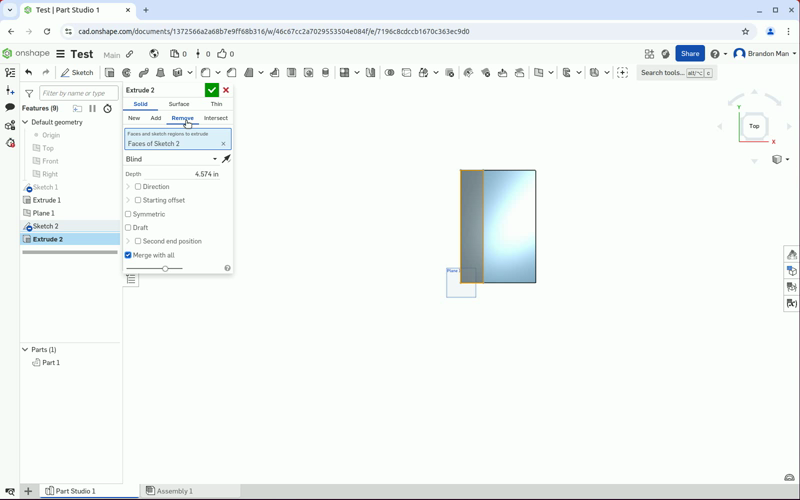
key(enter)
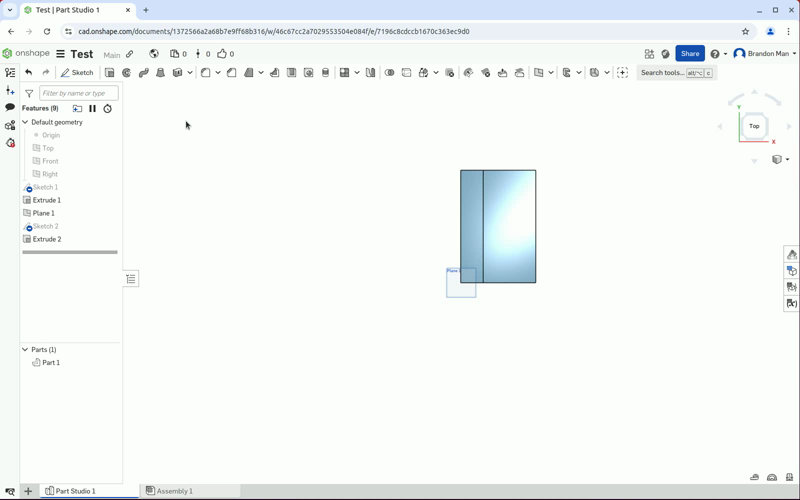
key(shift+h)
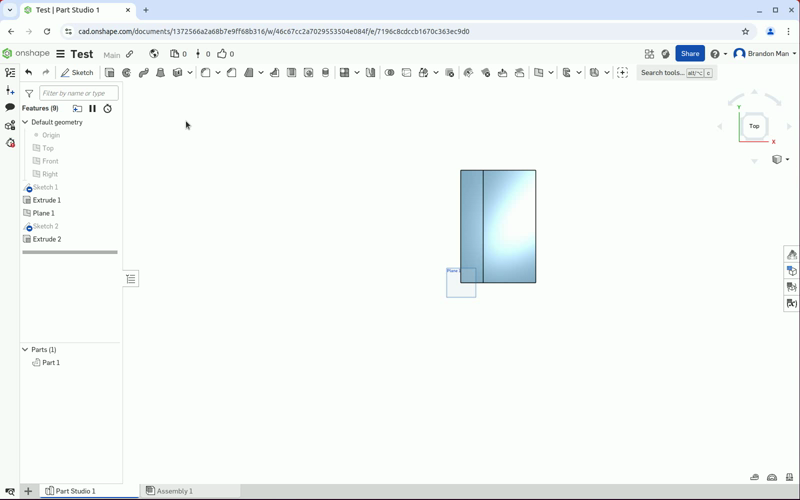
key(shift+h)
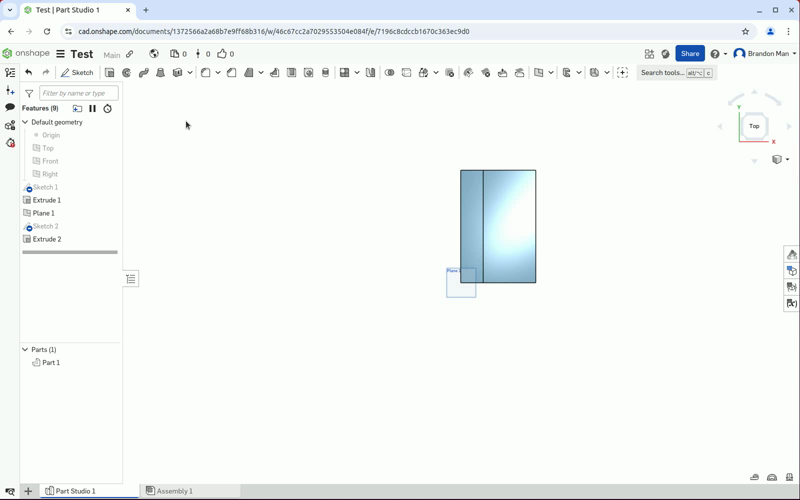
mouse_move(73, 189)
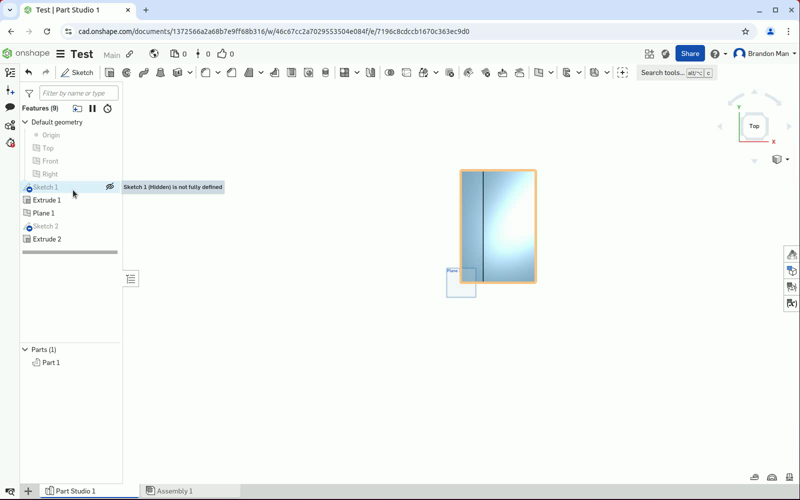
click(73, 189)
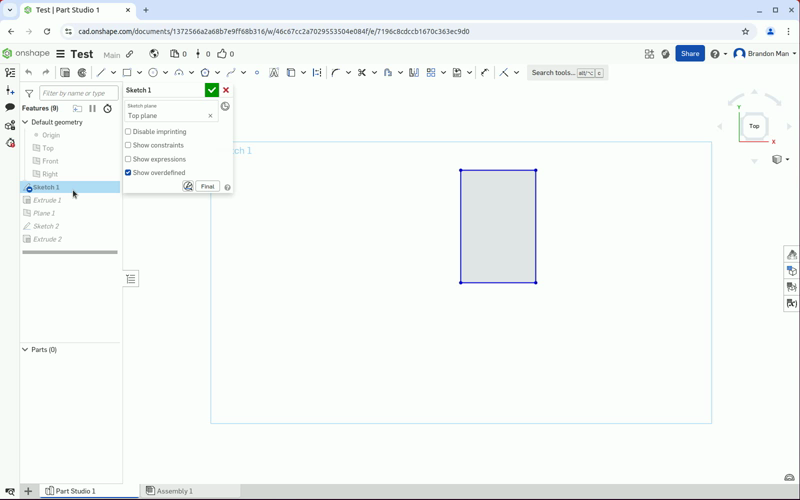
mouse_move(229, 92)
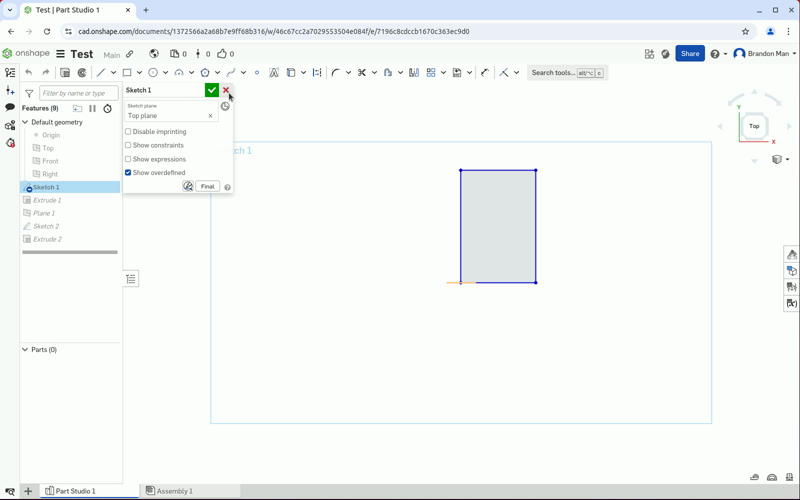
click(229, 92)
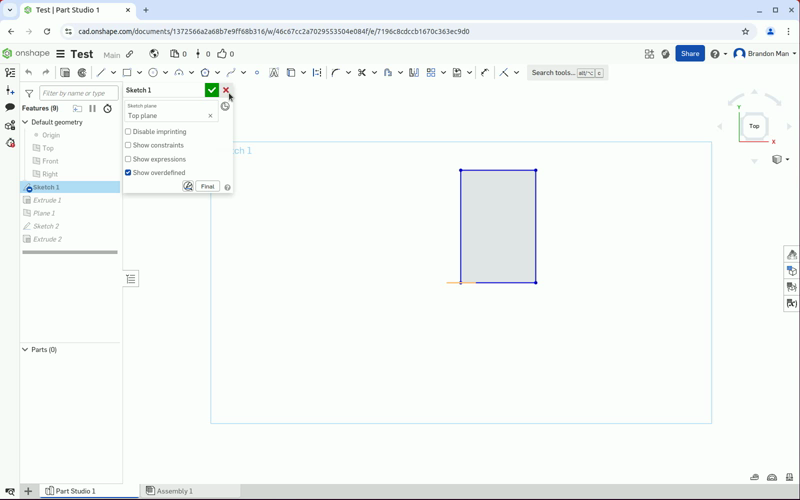
key(shift+s)
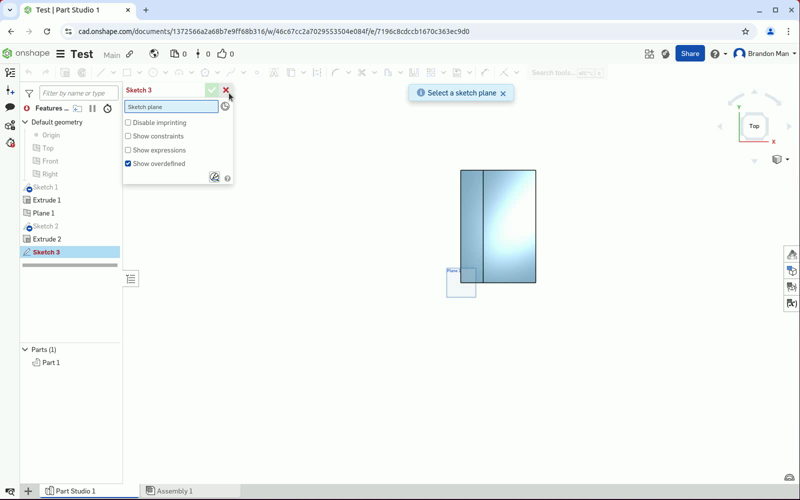
mouse_move(73, 215)
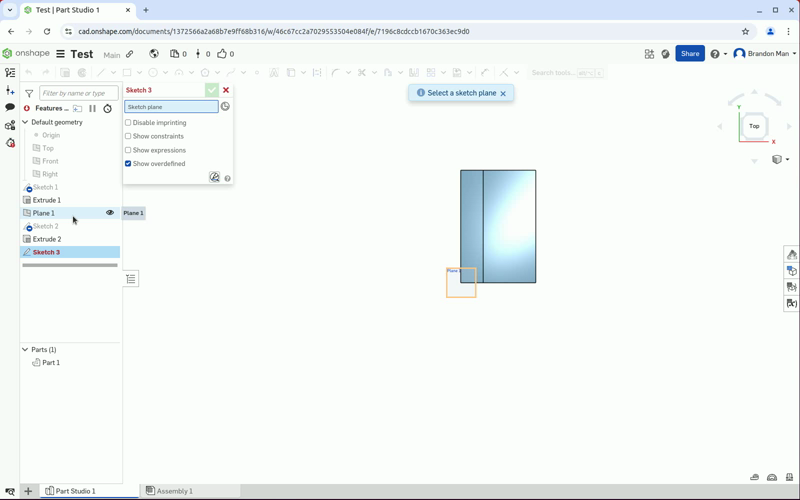
click(73, 215)
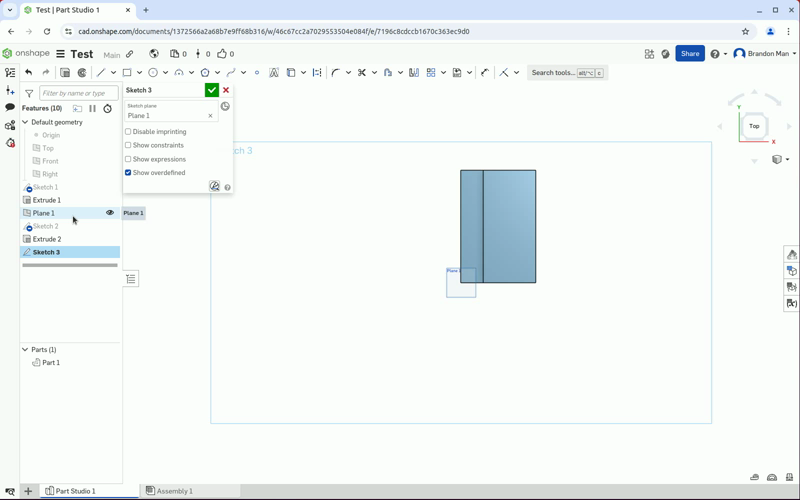
mouse_move(73, 352)
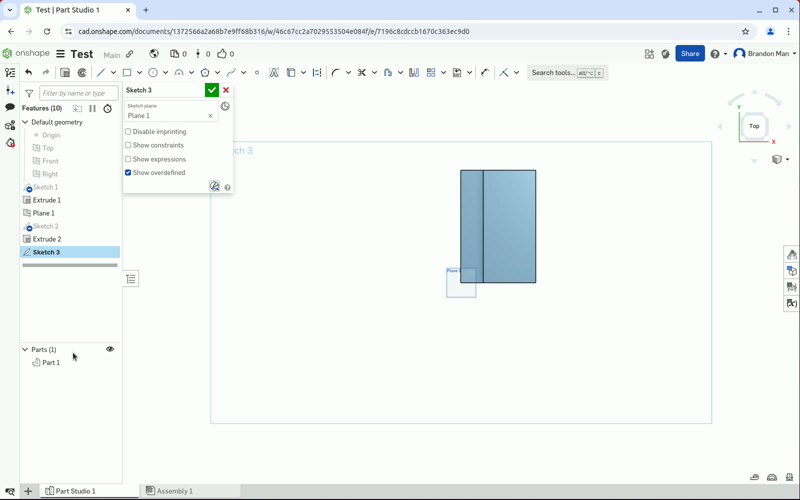
key(y)
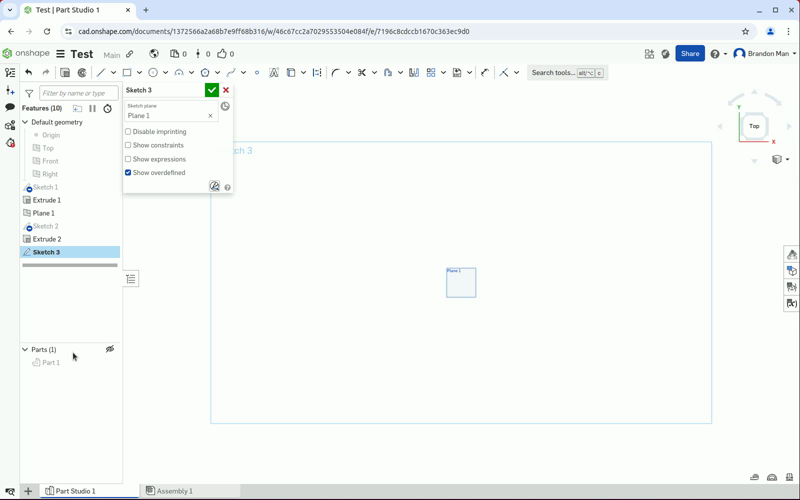
key(c)
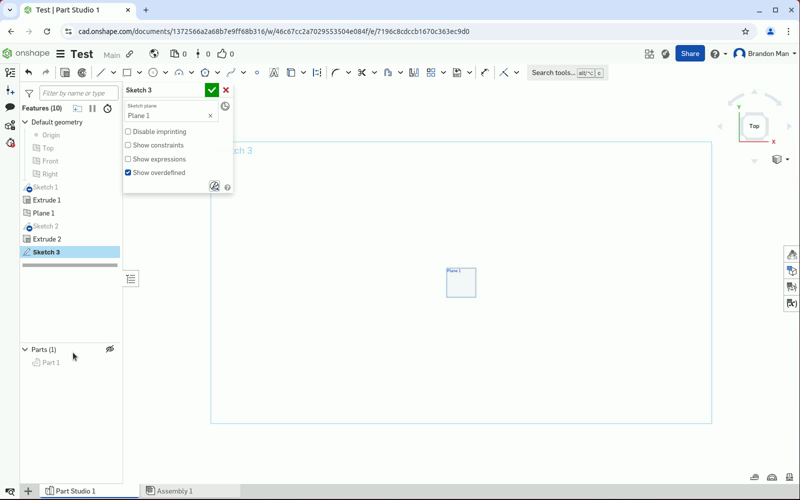
key_down(shift)
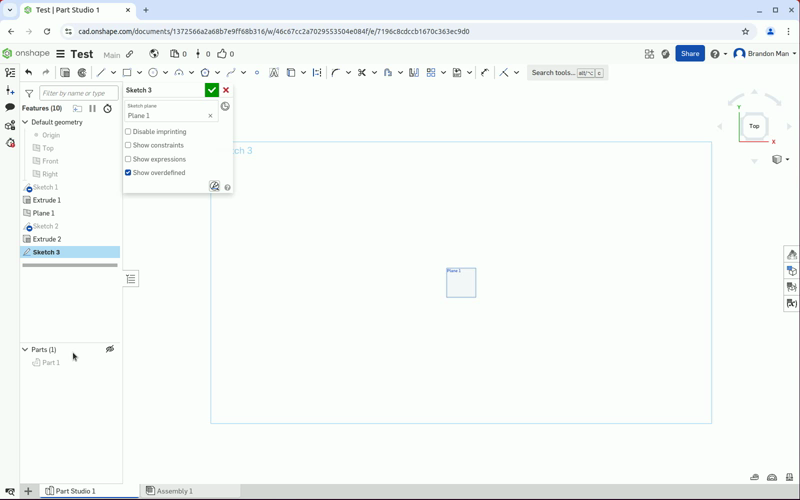
mouse_move(510, 226)
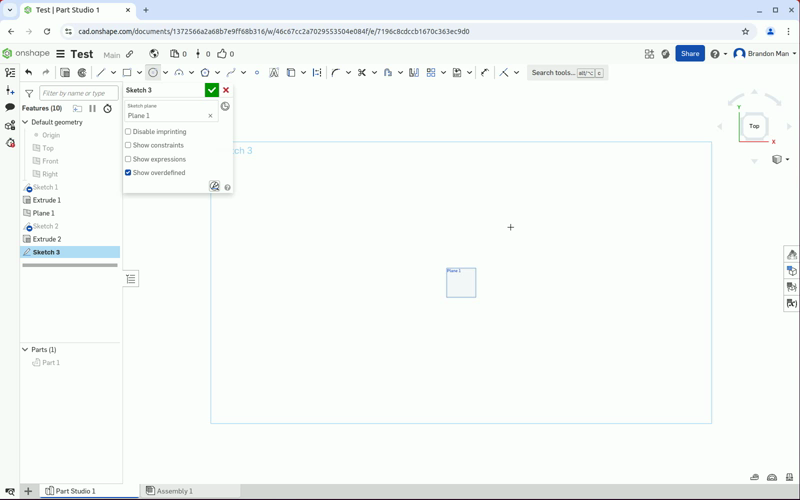
click(510, 226)
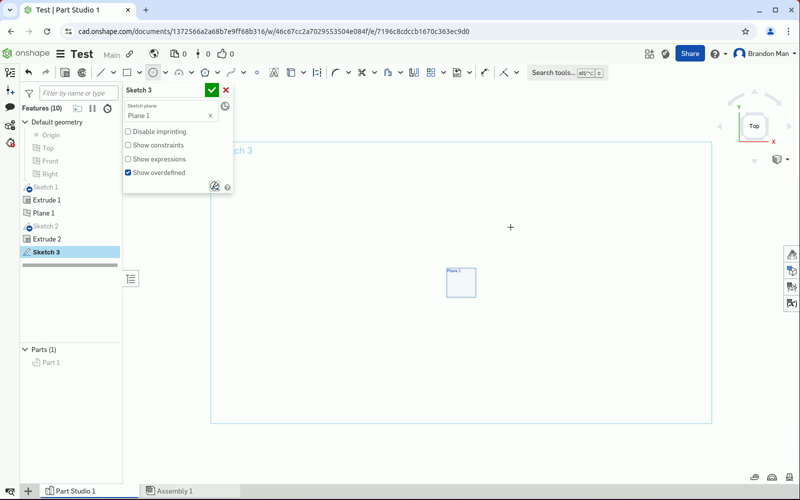
key_up(shift)
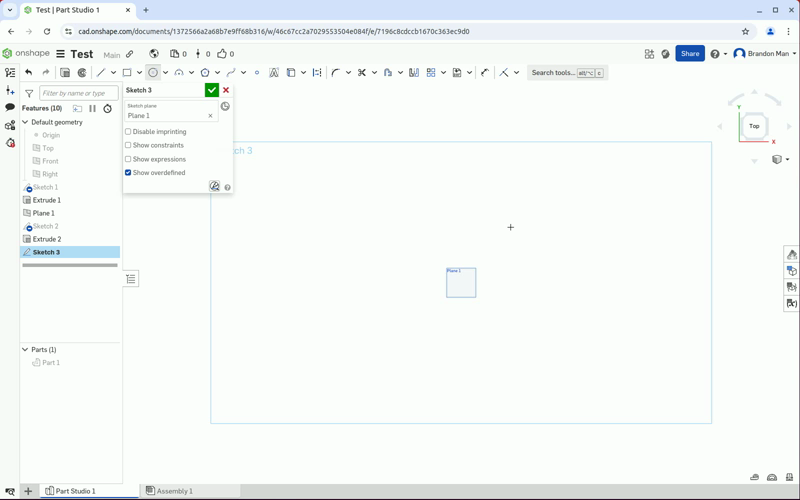
mouse_move(526, 226)
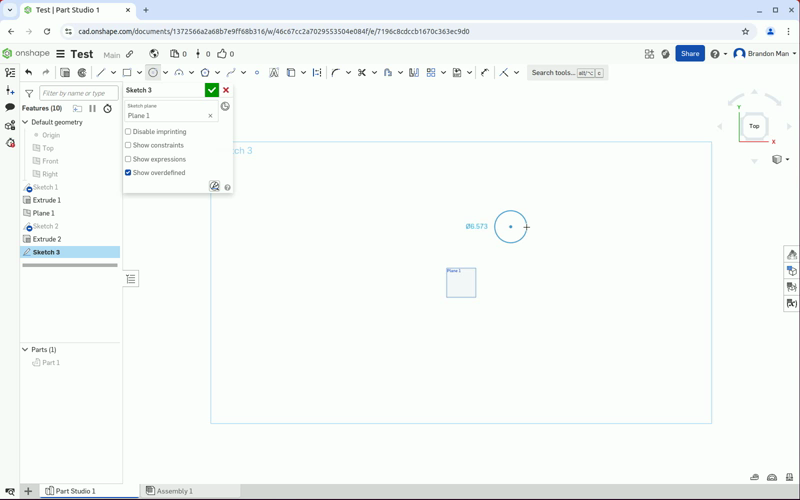
click(526, 226)
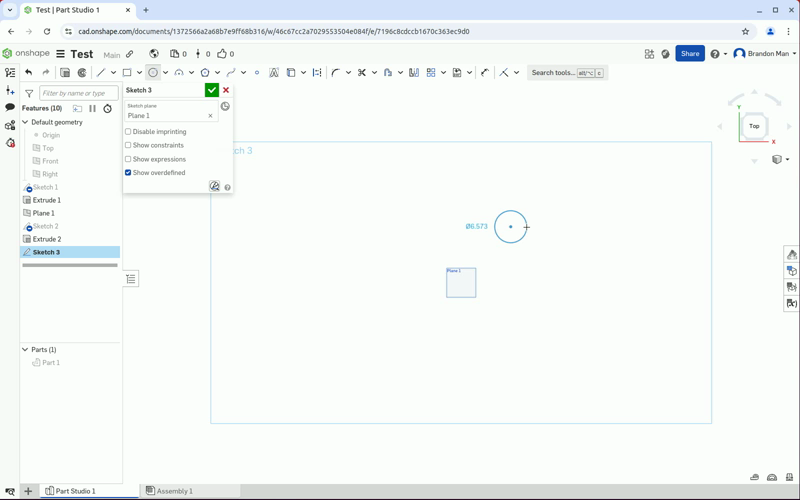
key(esc)
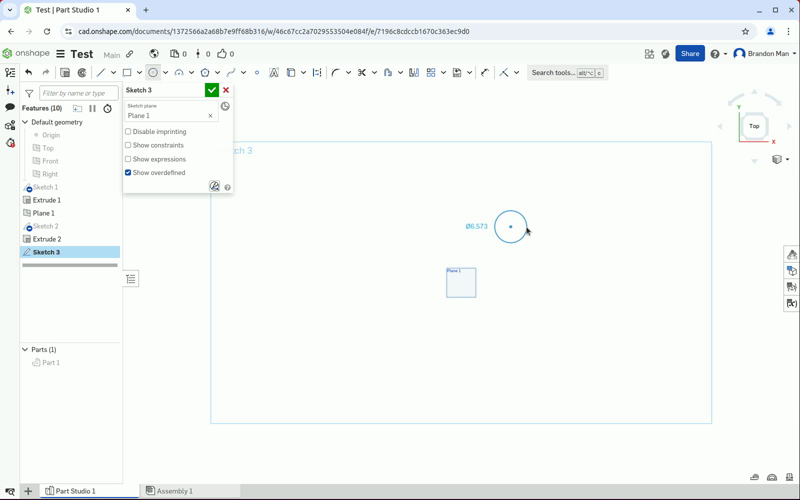
mouse_move(498, 222)
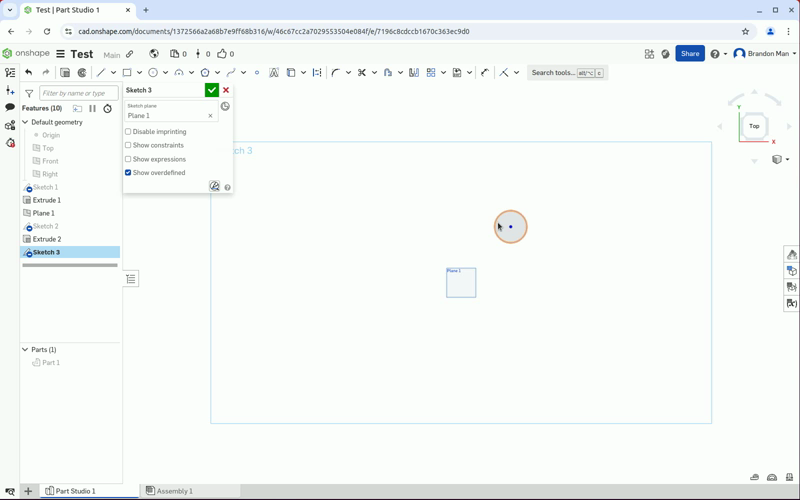
scroll(6)
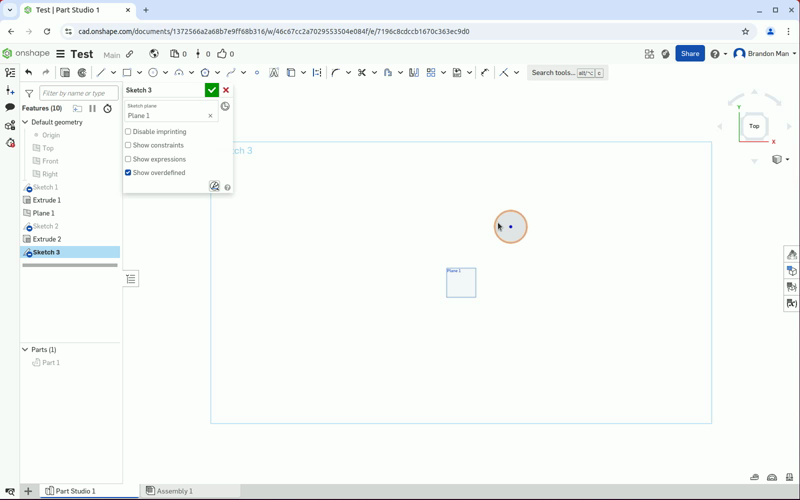
scroll(6)
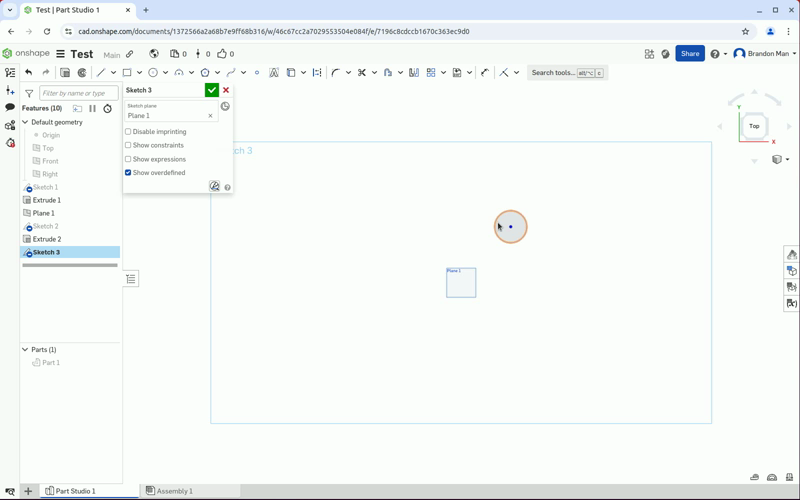
scroll(6)
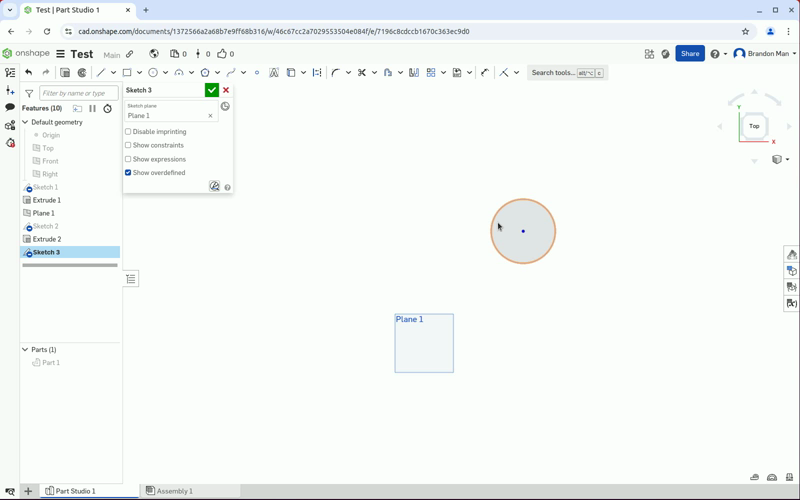
scroll(6)
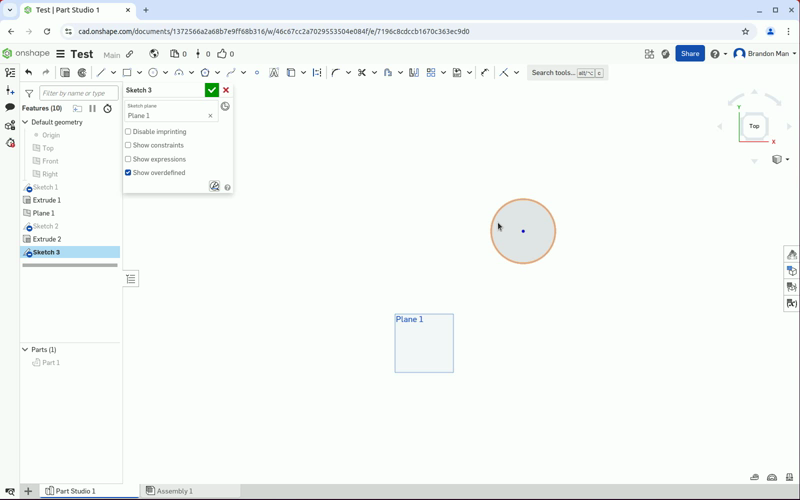
scroll(6)
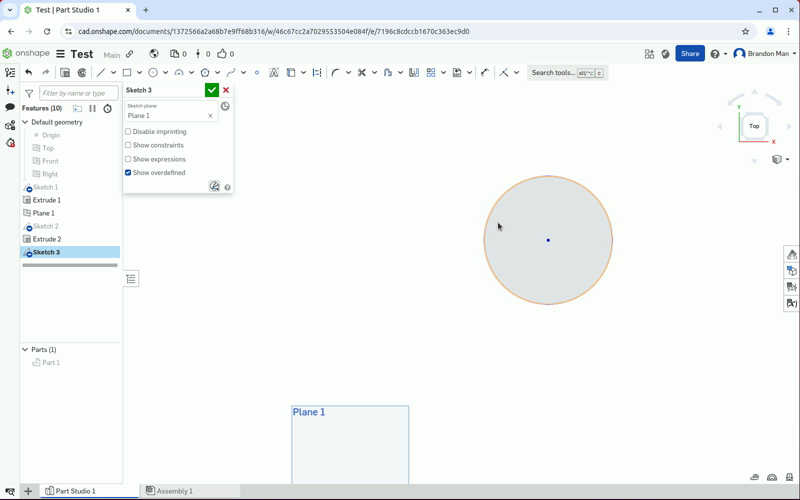
scroll(6)
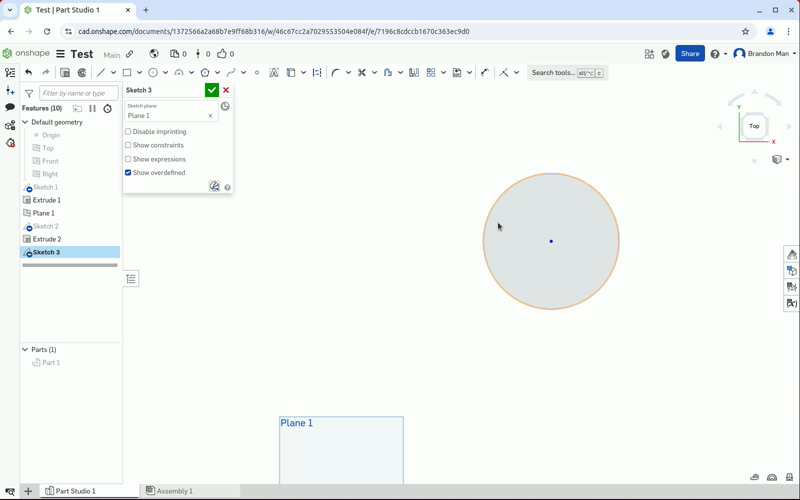
scroll(6)
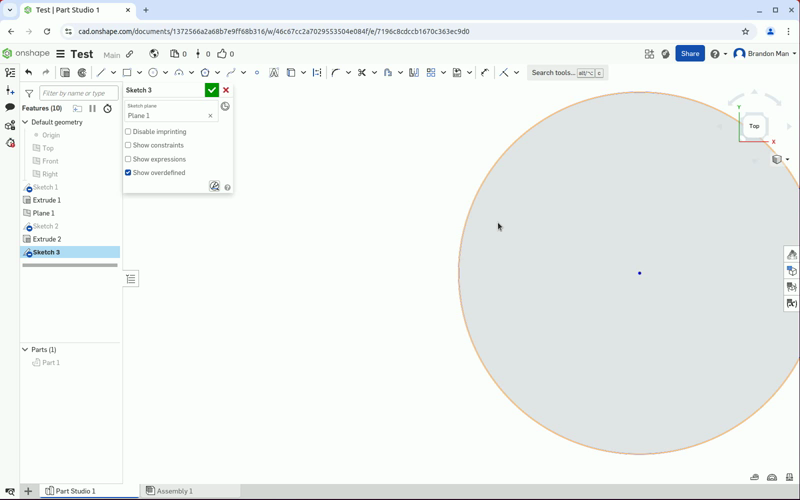
click(498, 222)
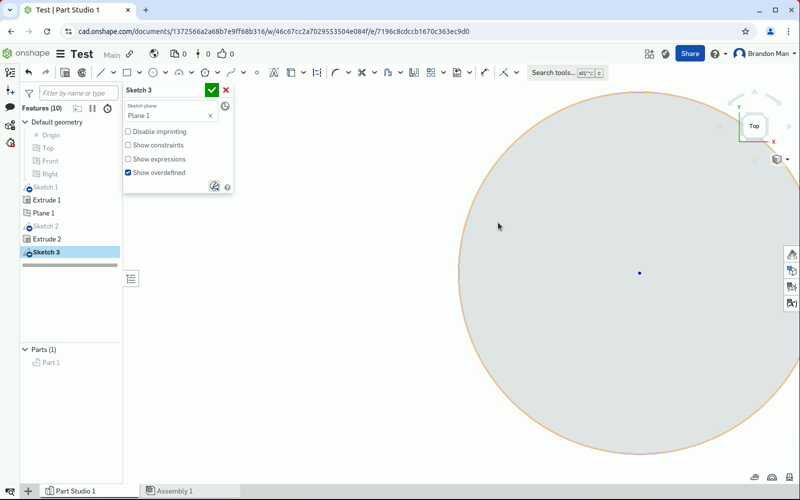
scroll(-6)
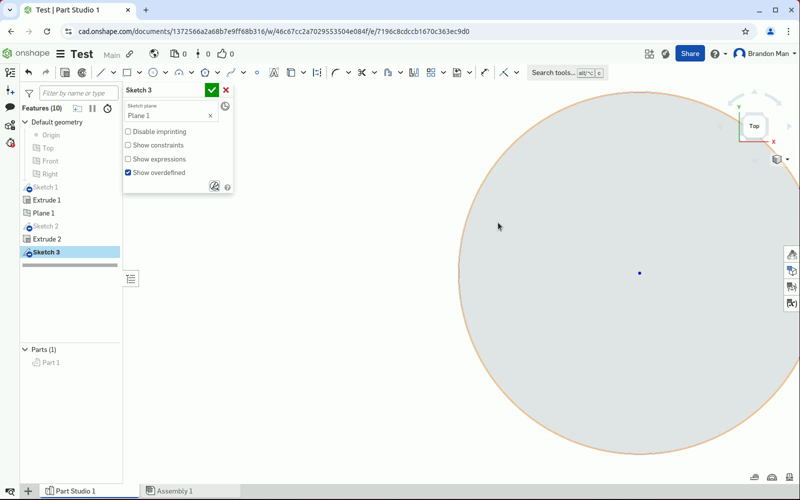
scroll(-6)
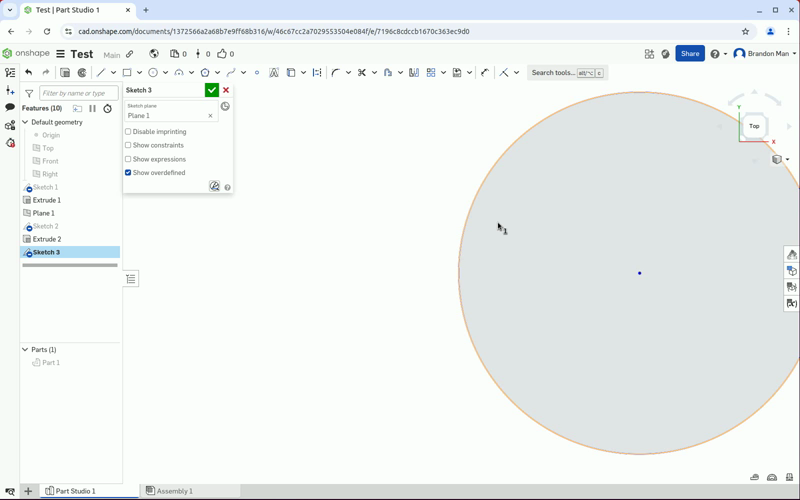
scroll(-6)
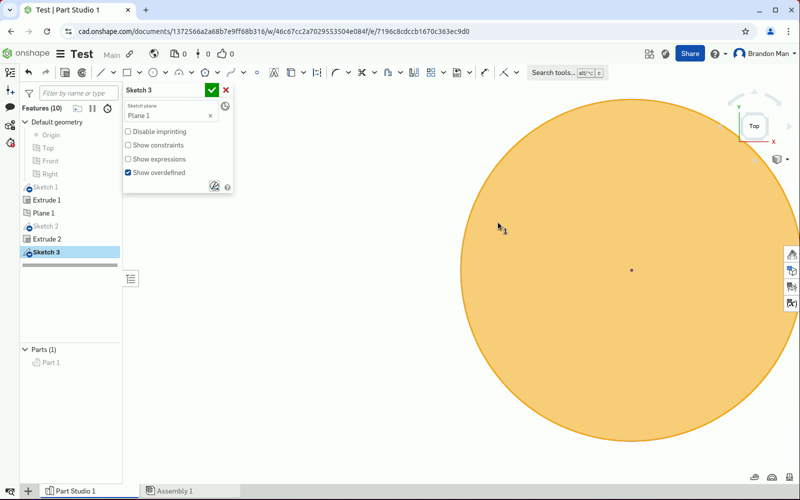
scroll(-6)
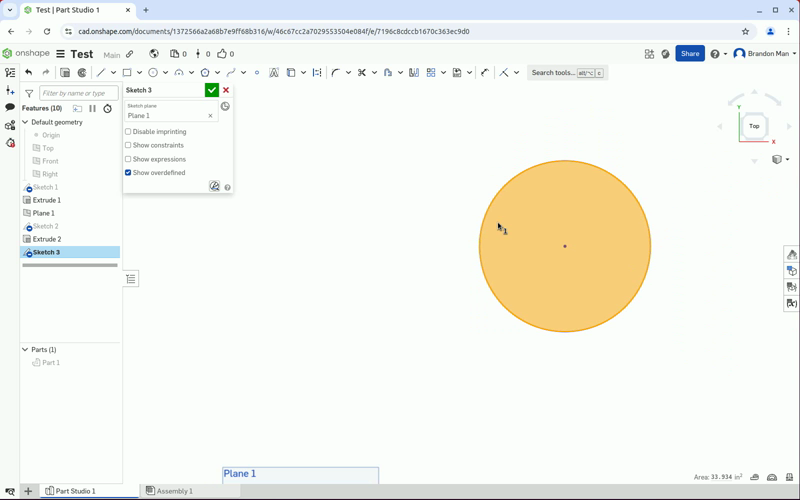
scroll(-6)
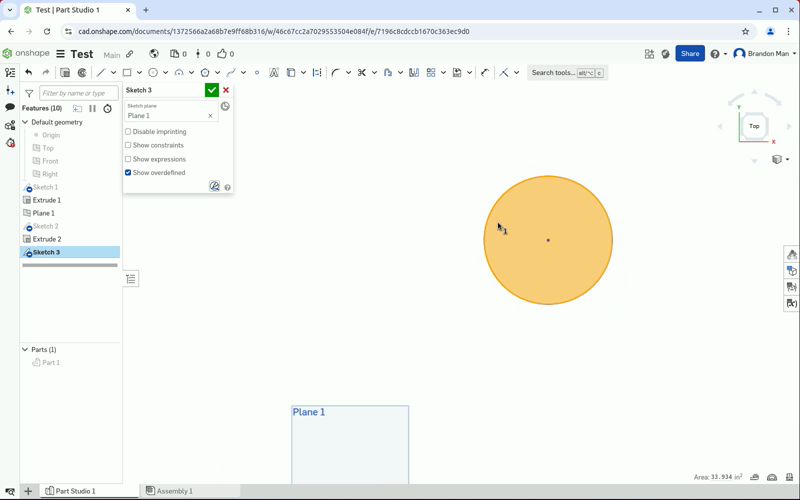
scroll(-6)
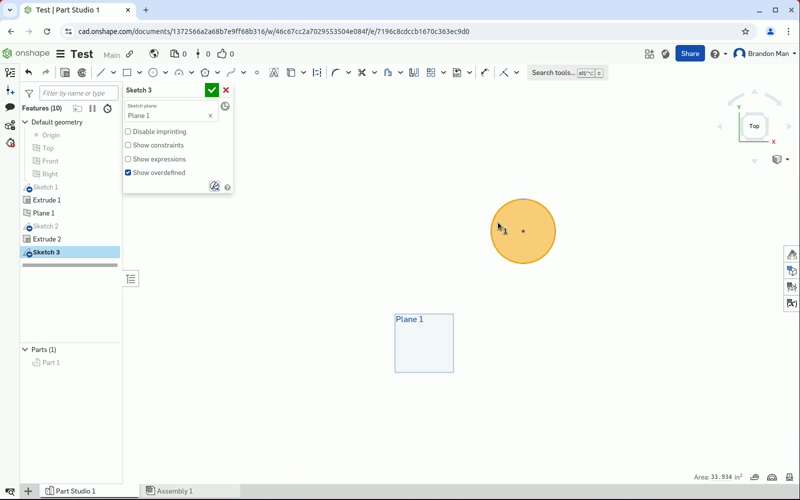
scroll(-6)
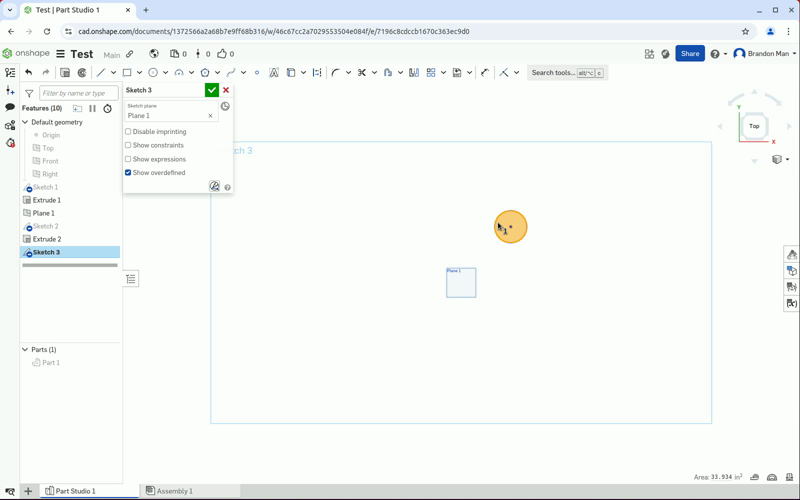
mouse_move(73, 352)
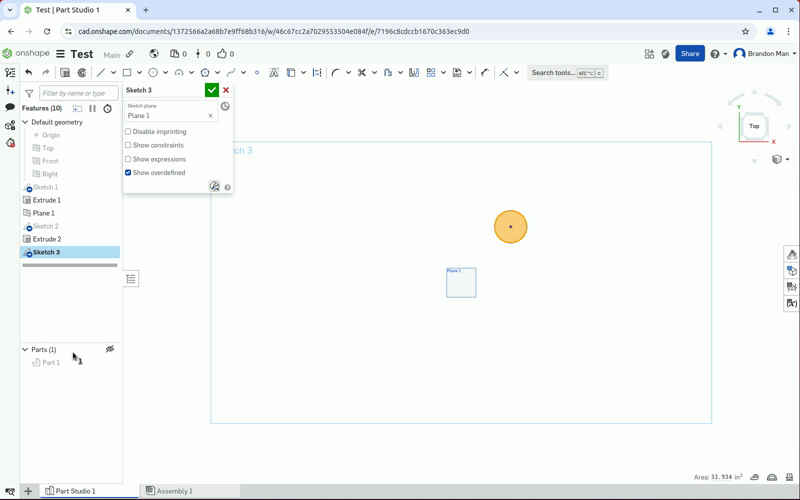
key(shift+y)
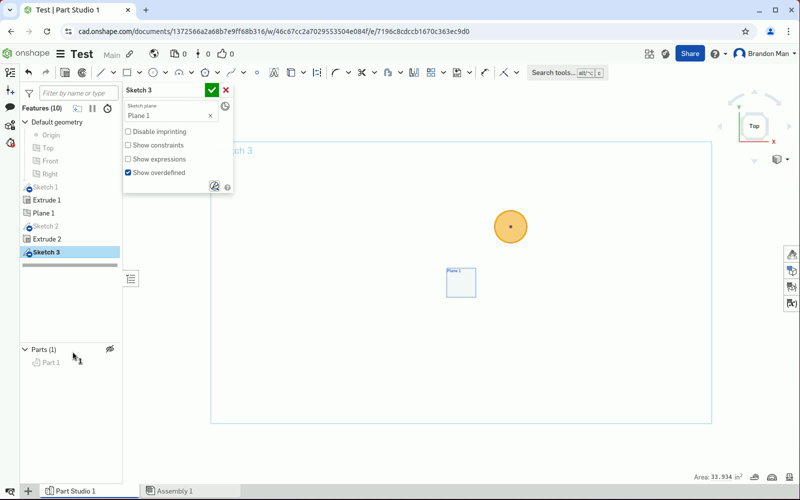
key(shift+e)
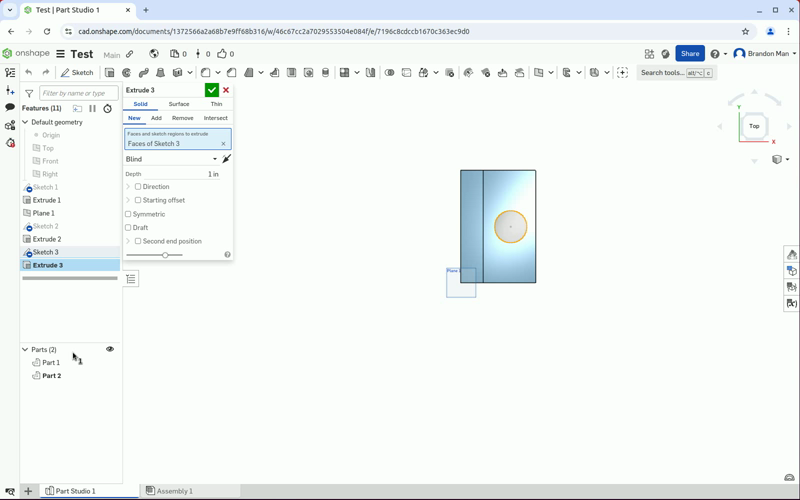
mouse_move(143, 106)
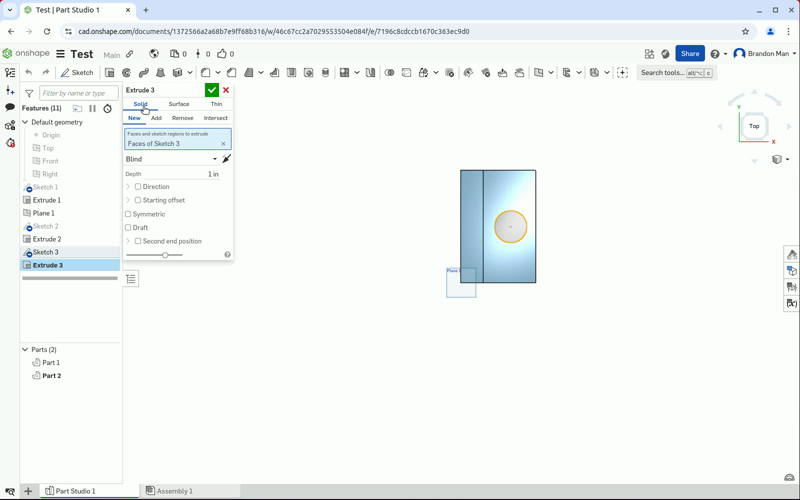
click(143, 106)
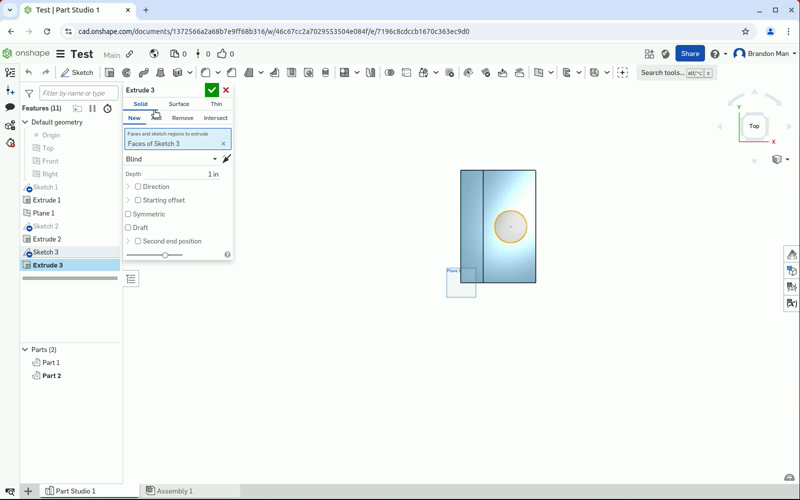
mouse_move(186, 120)
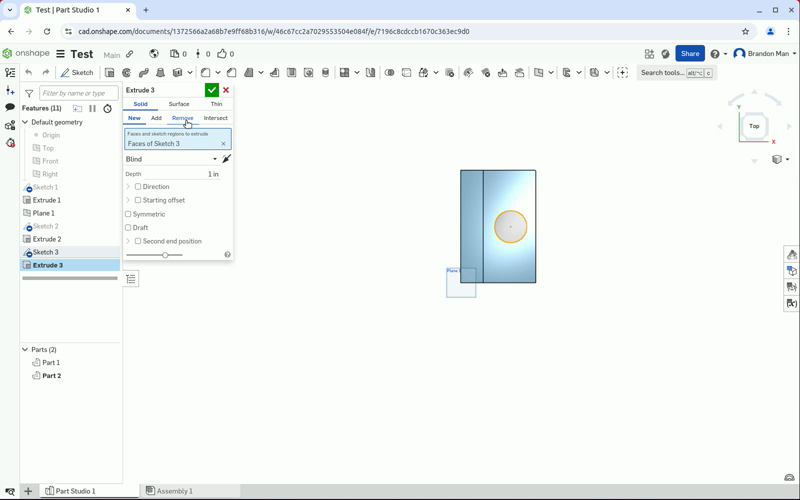
click(186, 120)
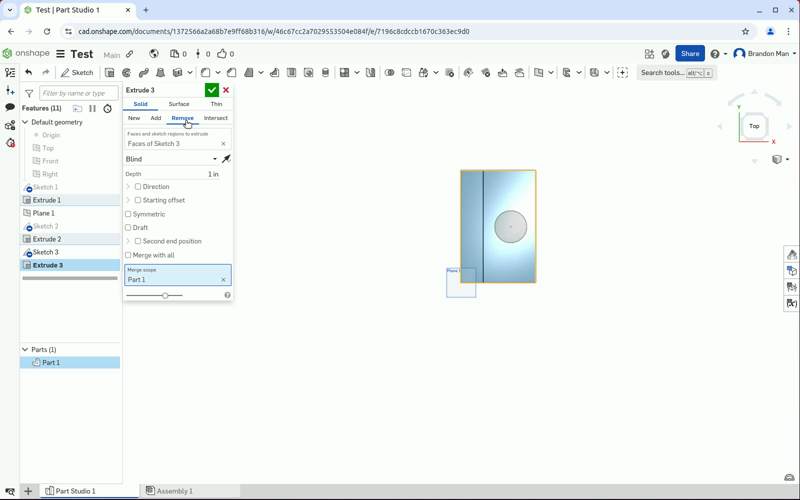
key(tab, 4)
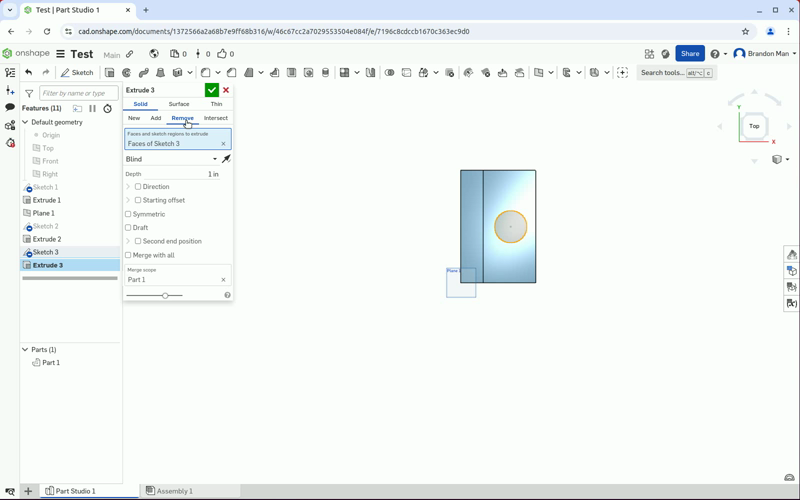
text(30.811)
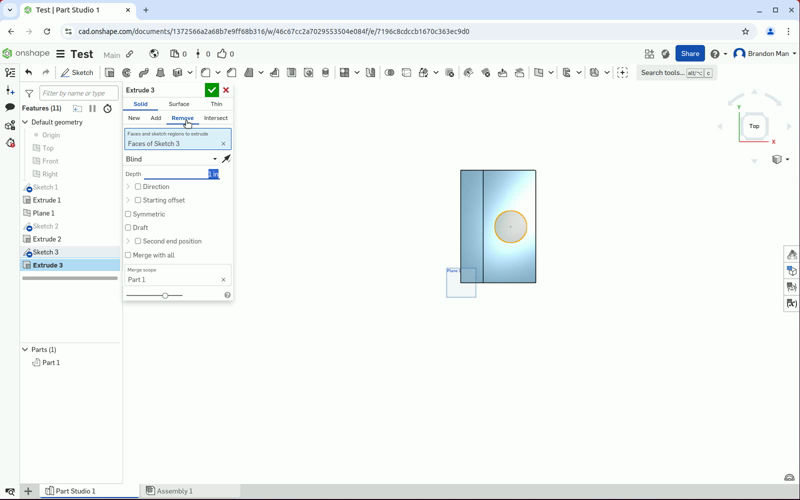
key(tab, 6)
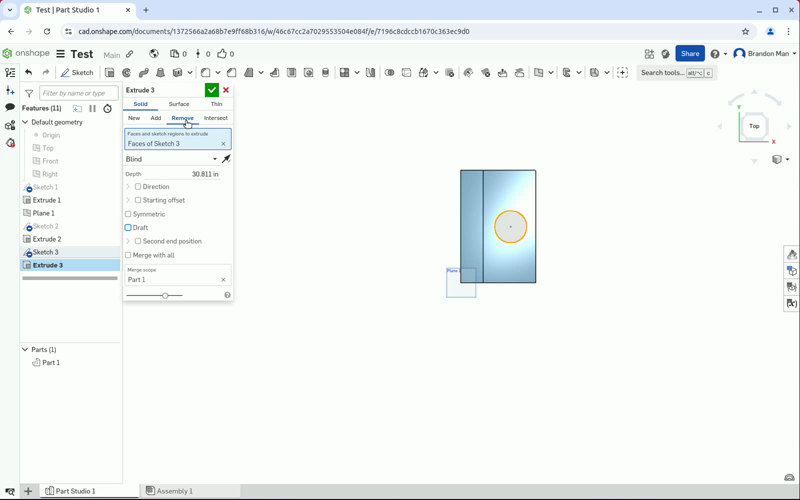
key(space)
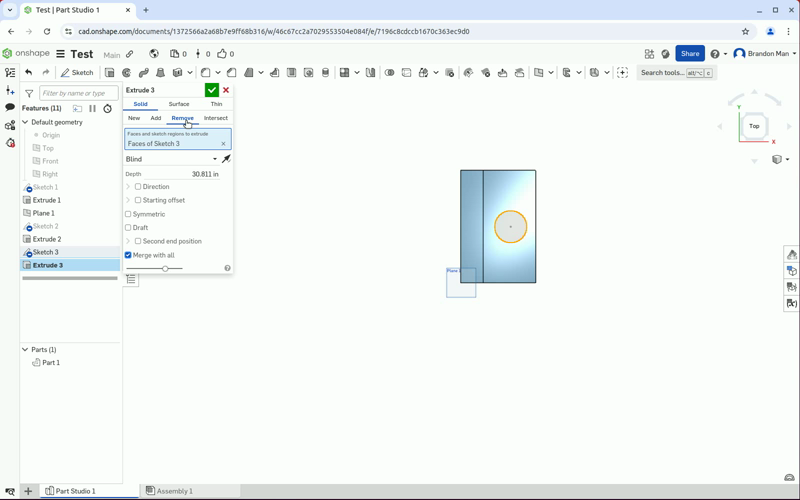
key(enter)
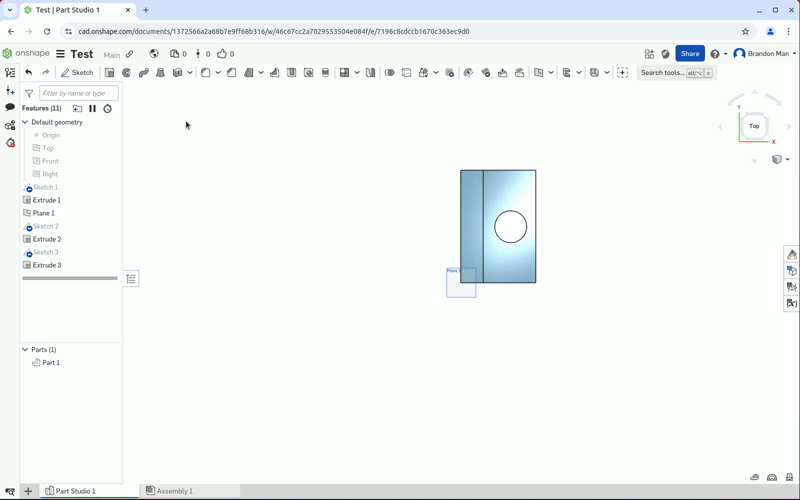
key(shift+h)
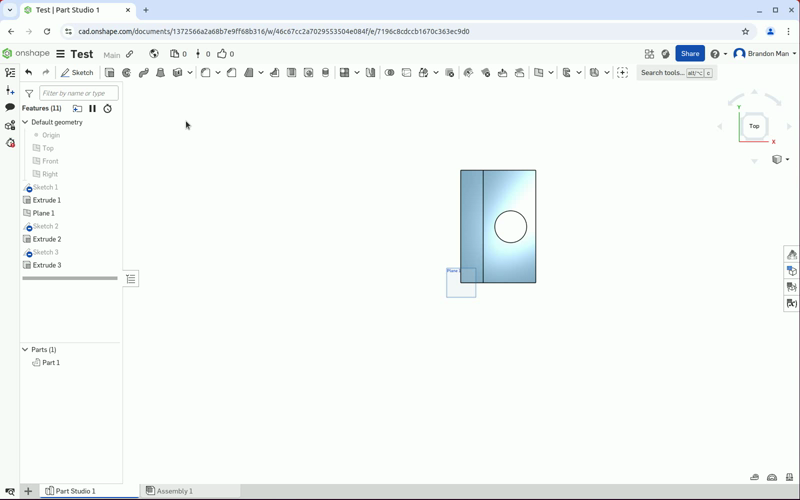
key(shift+h)
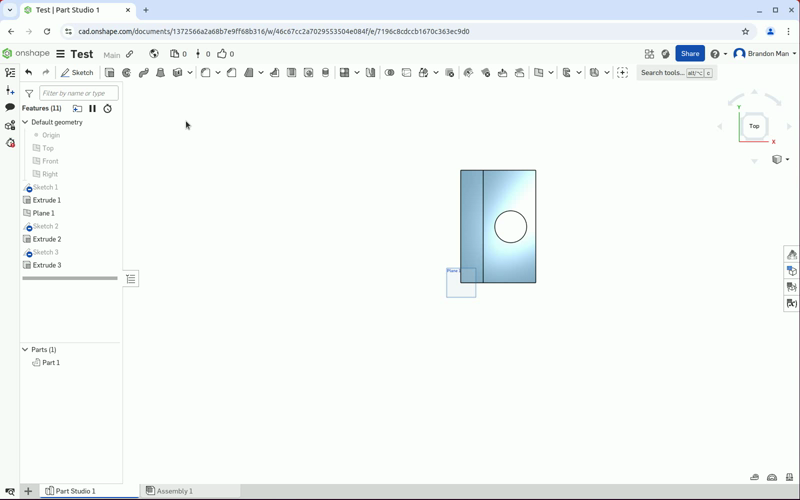
key(shift+7)
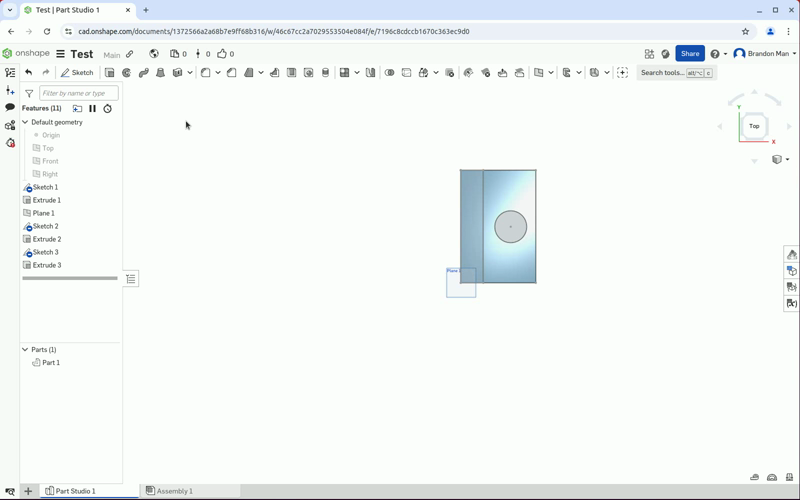
key(up, 3)
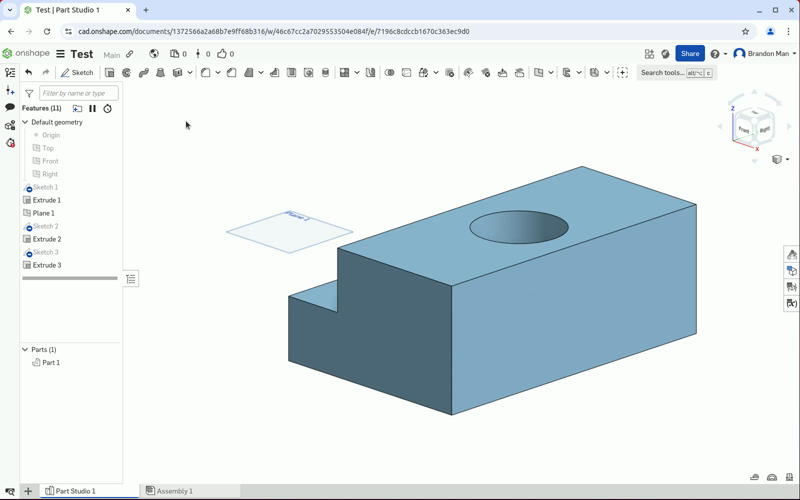
key(left, 3)
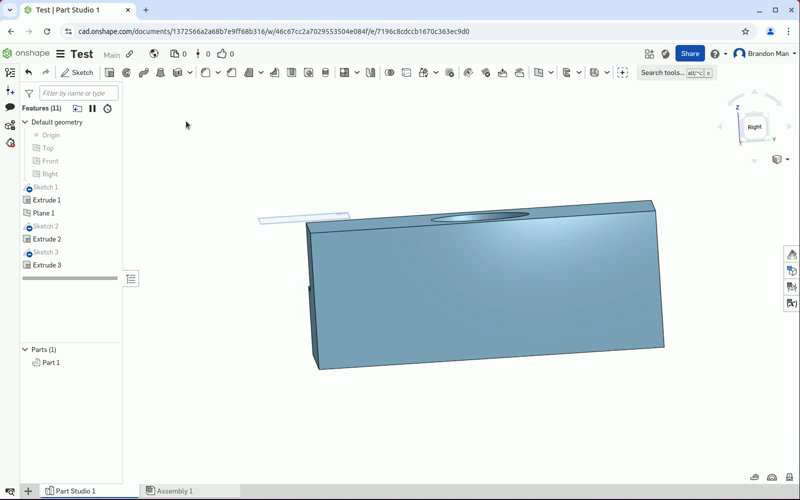
key(right, 3)
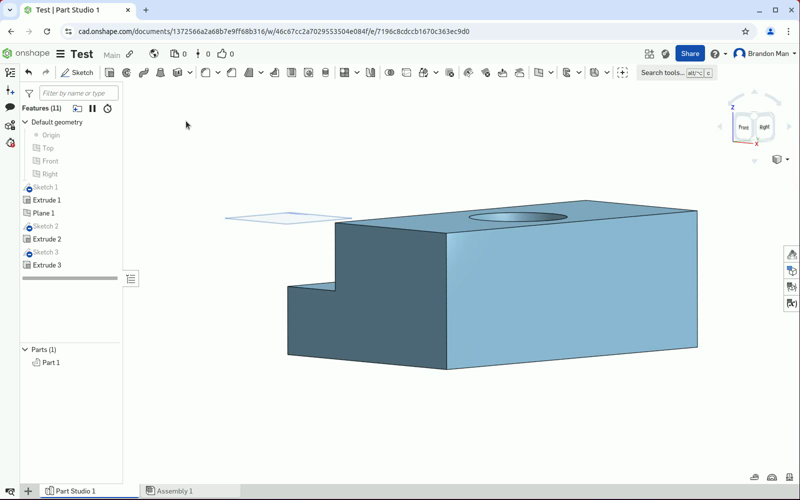
key(down, 3)
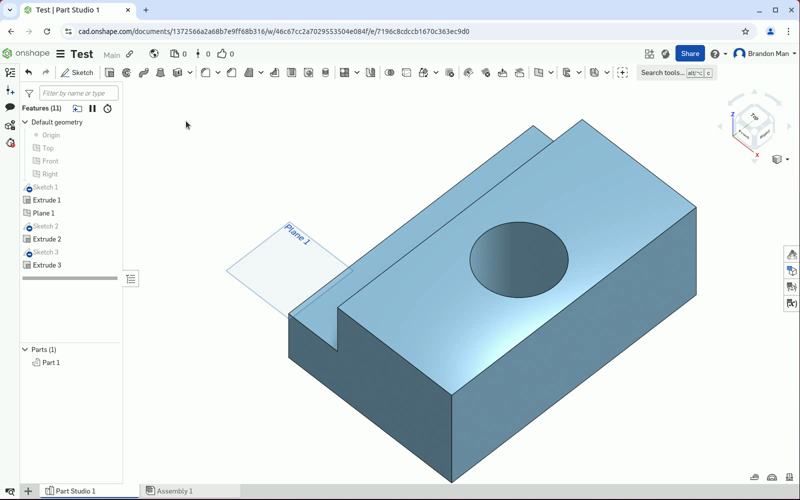
mouse_move(73, 189)
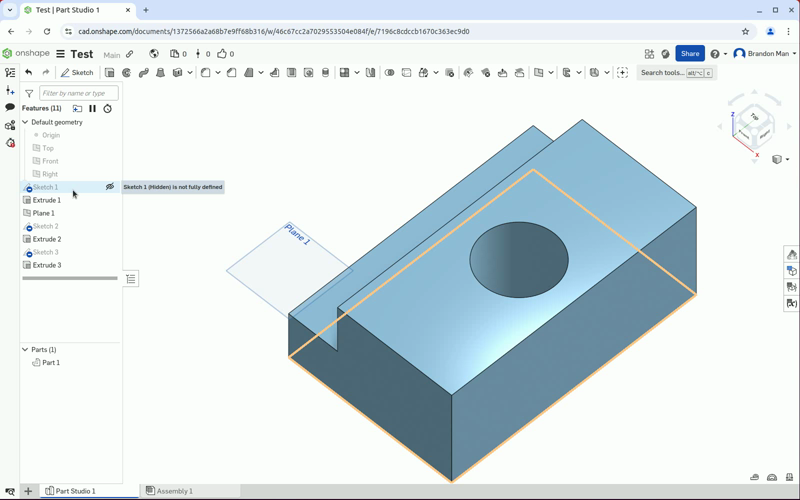
click(73, 189)